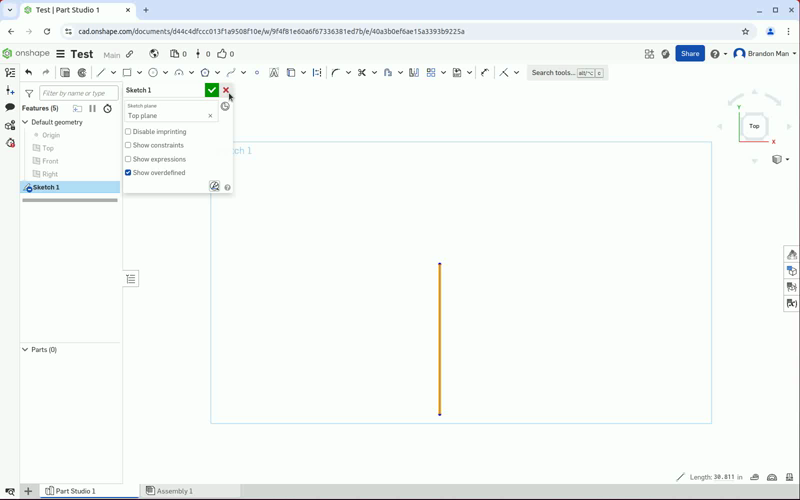
key(shift+h)
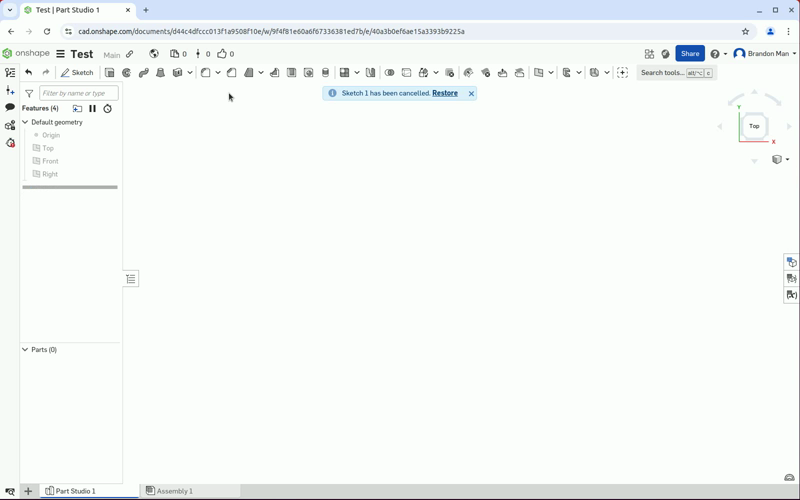
mouse_move(73, 352)
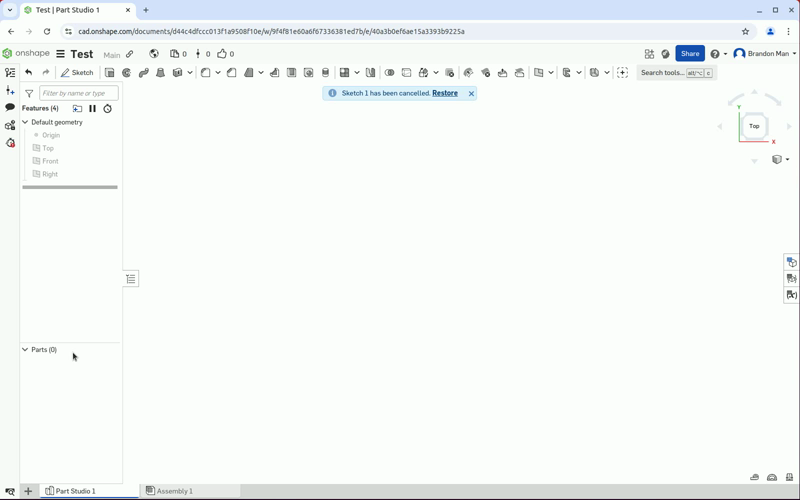
key(y)
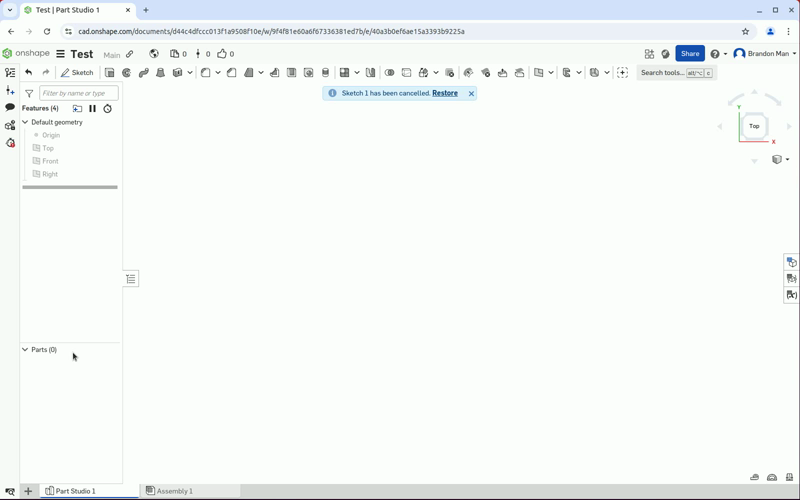
key(shift+p)
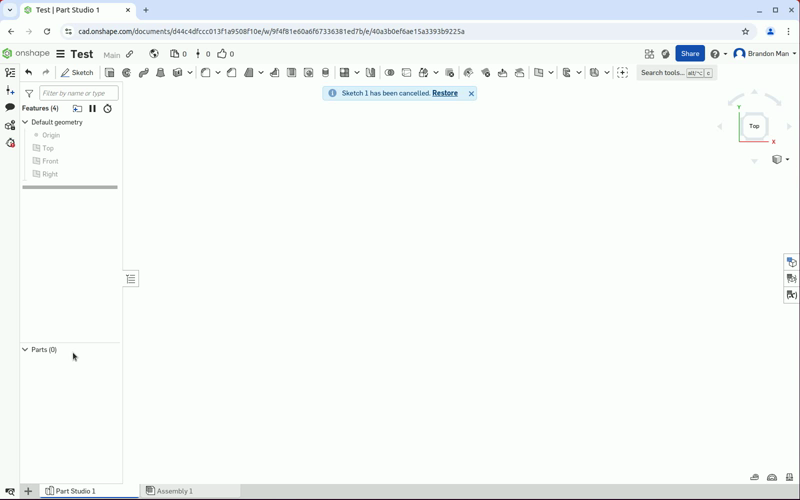
key(space)
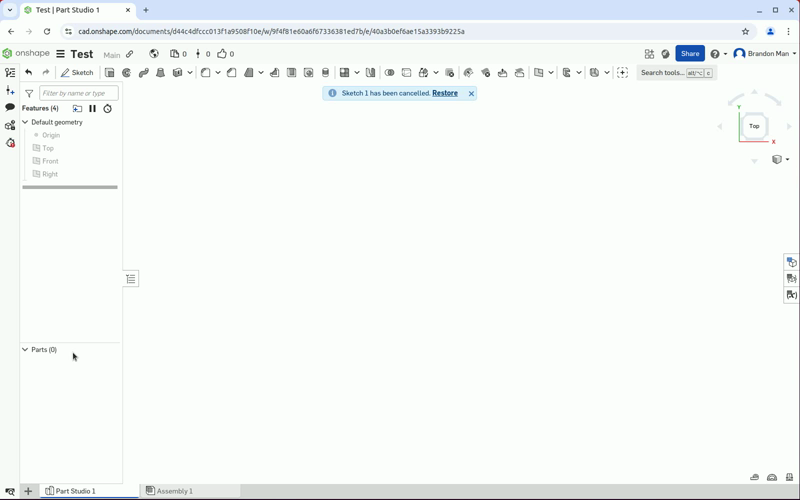
key_down(shift)
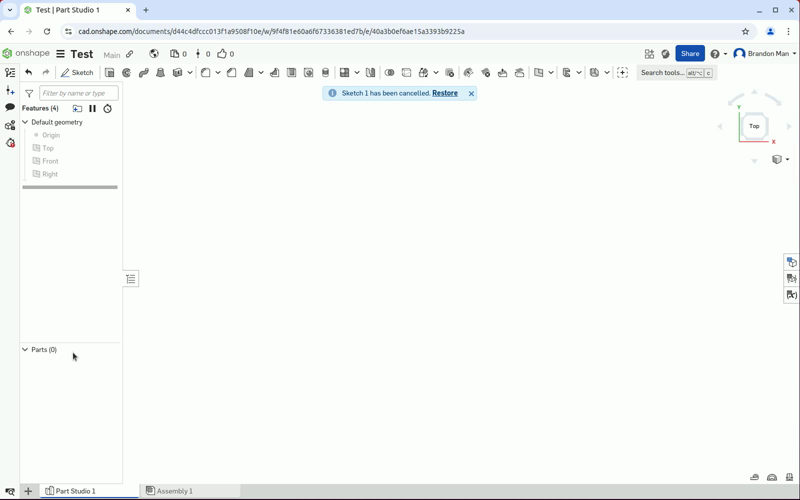
key(up)
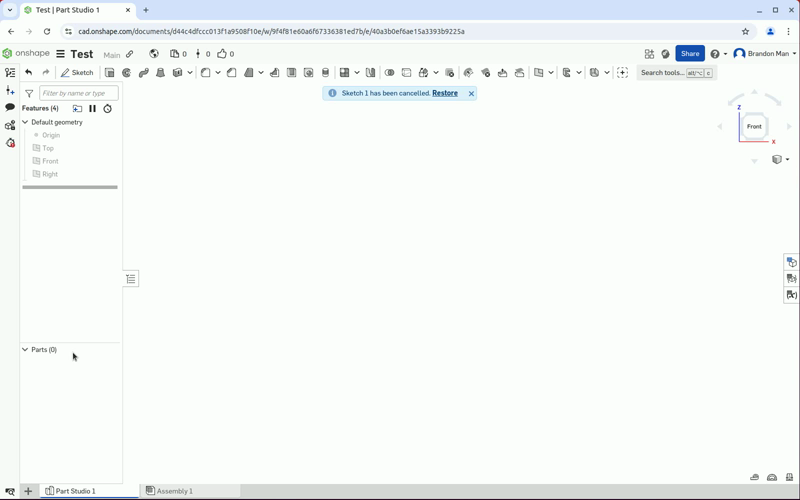
key_up(shift)
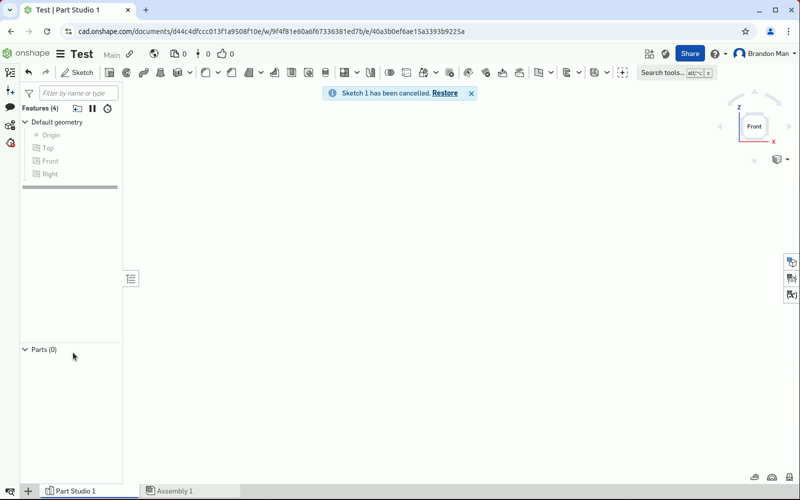
mouse_move(73, 352)
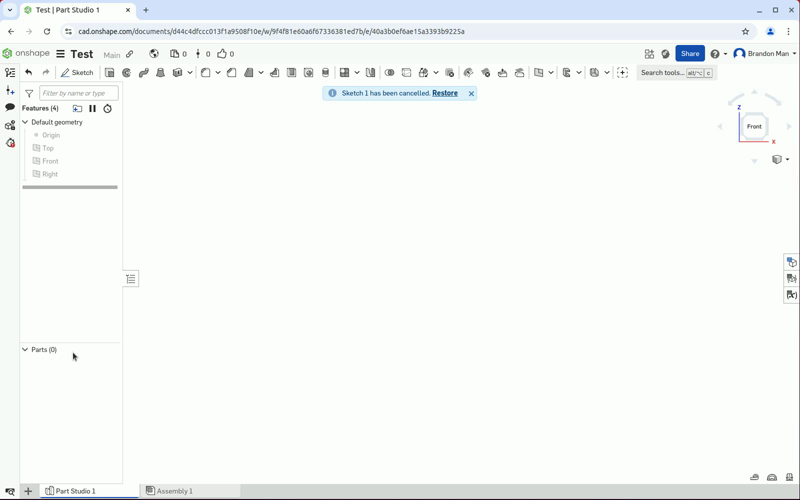
key(shift+y)
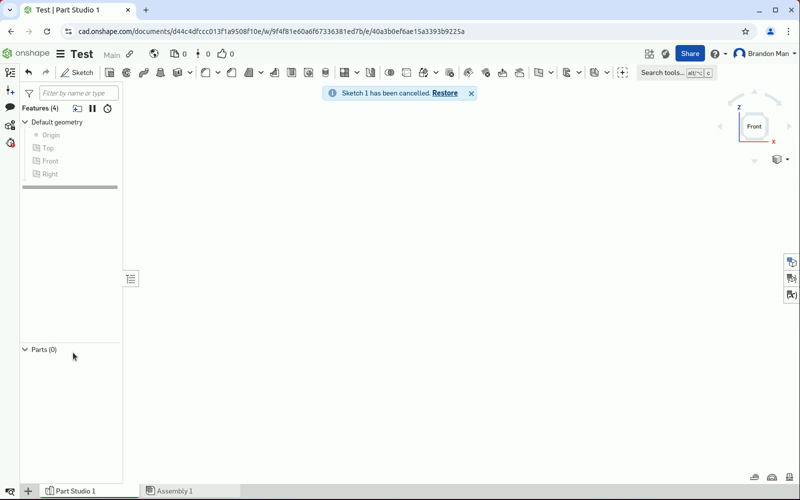
key(shift+s)
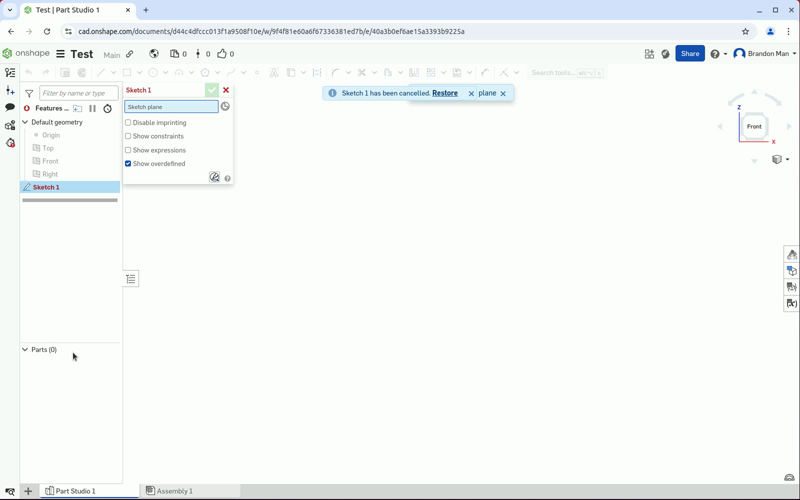
mouse_move(73, 163)
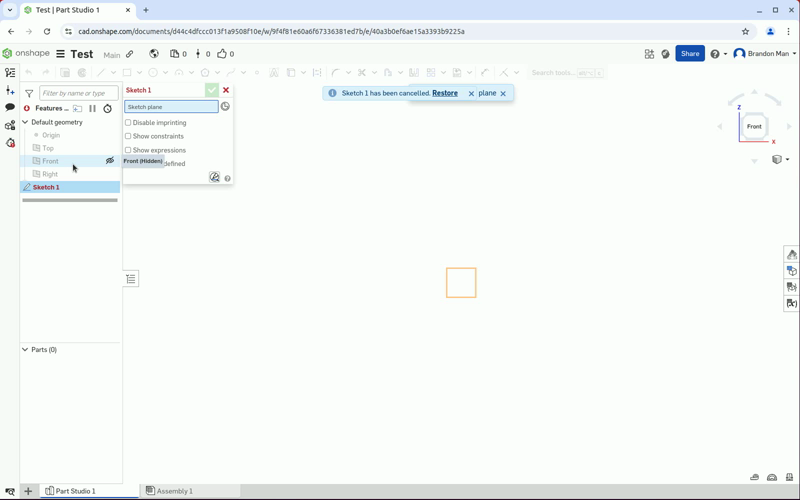
click(73, 163)
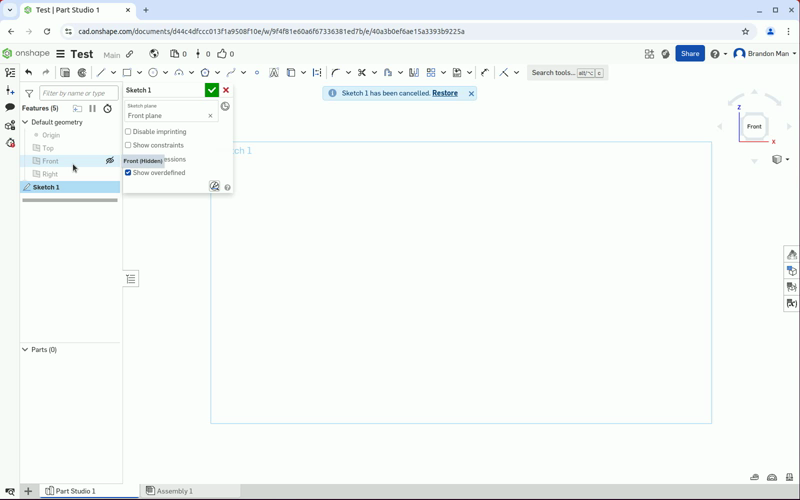
mouse_move(73, 352)
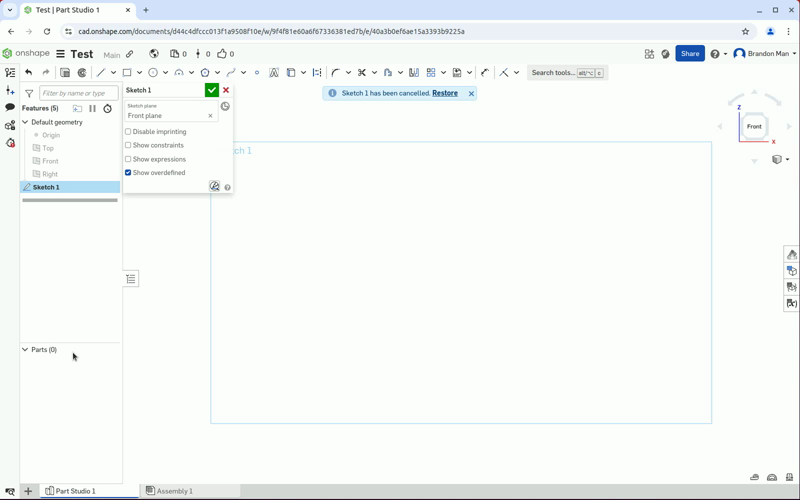
key(y)
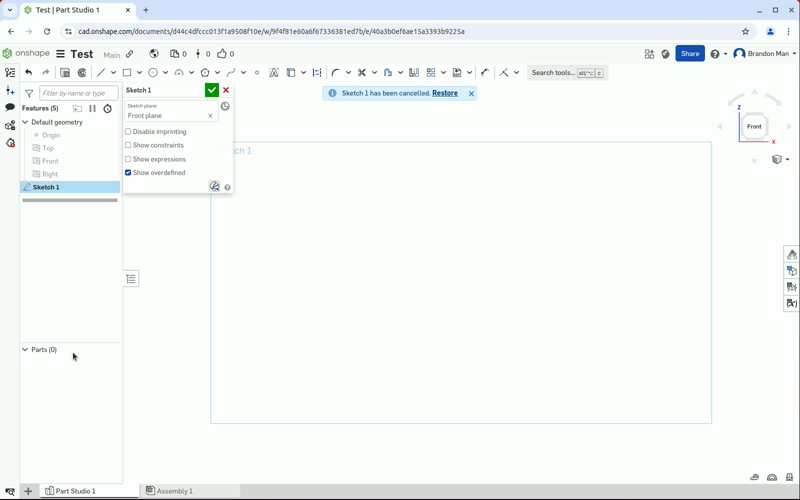
key(c)
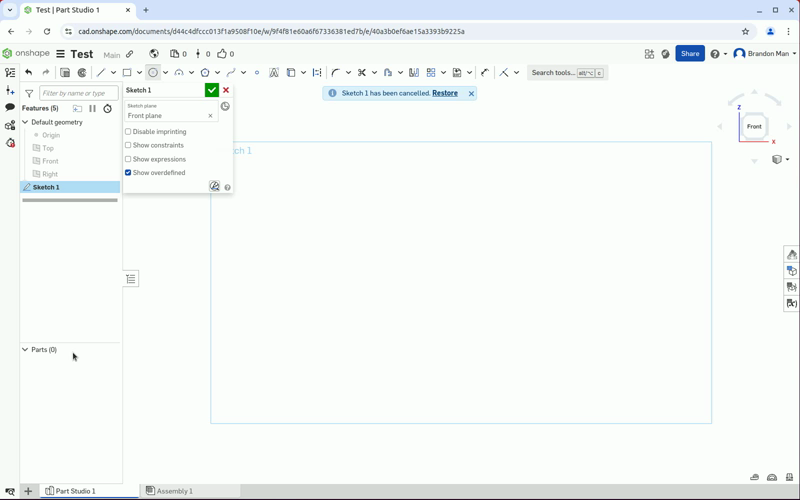
key_down(shift)
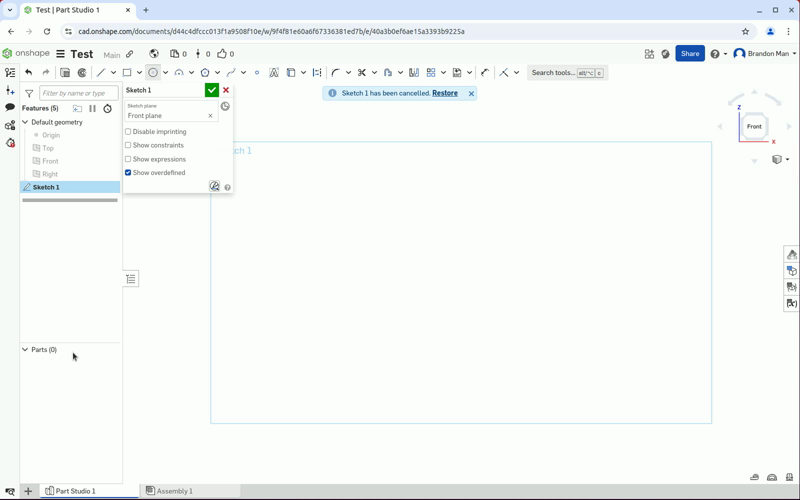
mouse_move(461, 282)
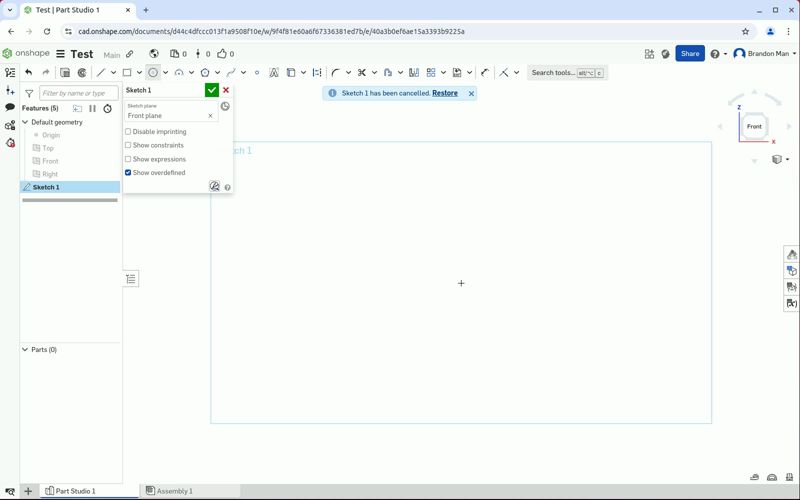
click(461, 282)
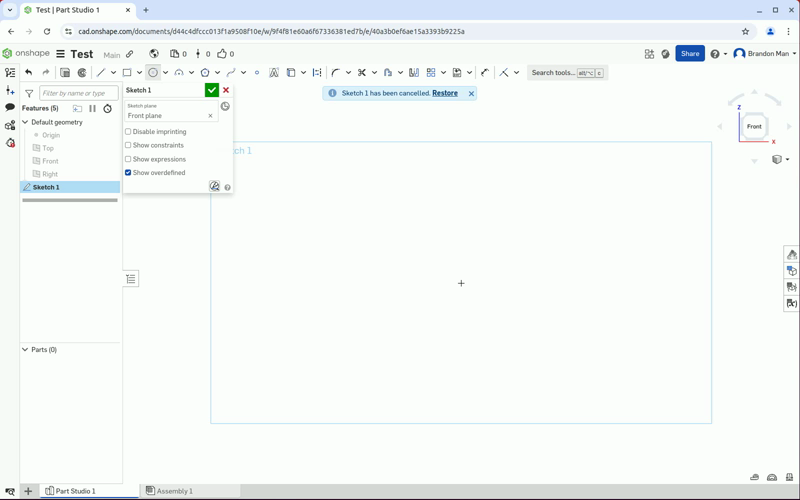
key_up(shift)
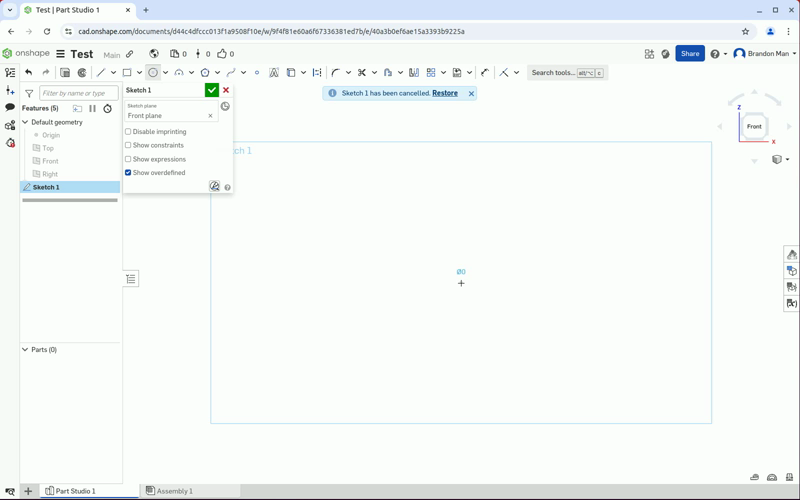
mouse_move(550, 282)
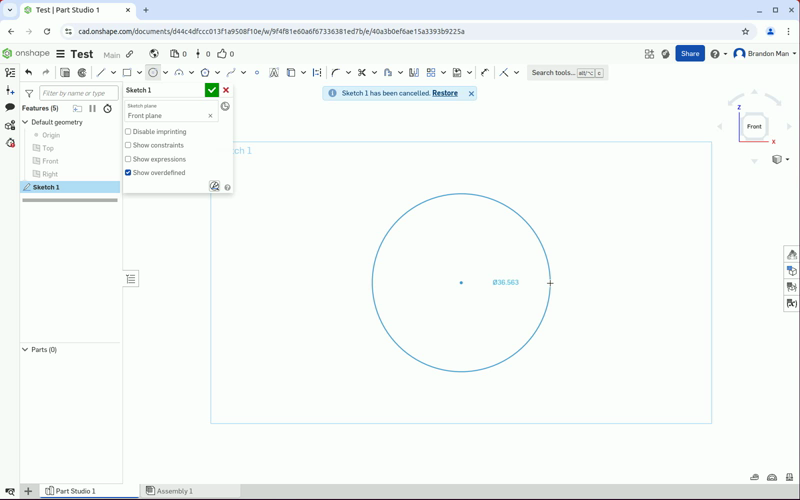
click(550, 282)
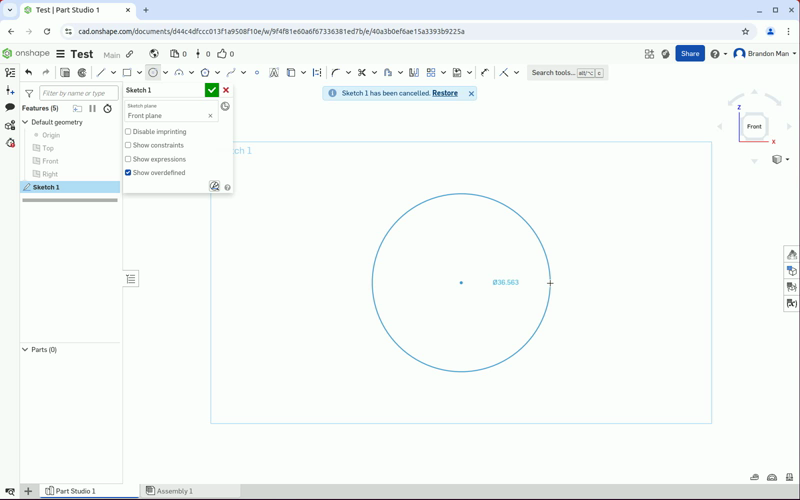
key(esc)
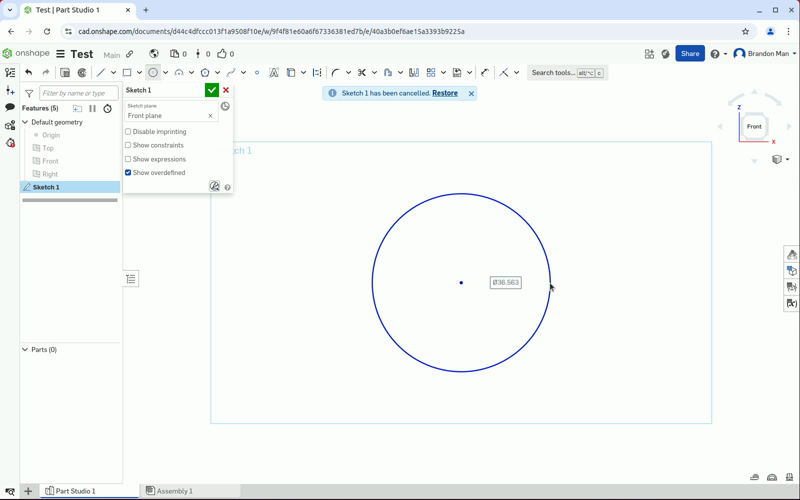
key(l)
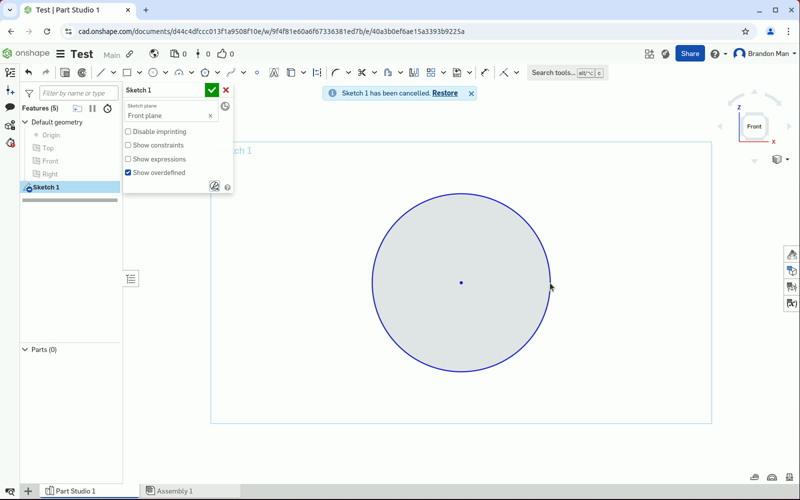
key_down(shift)
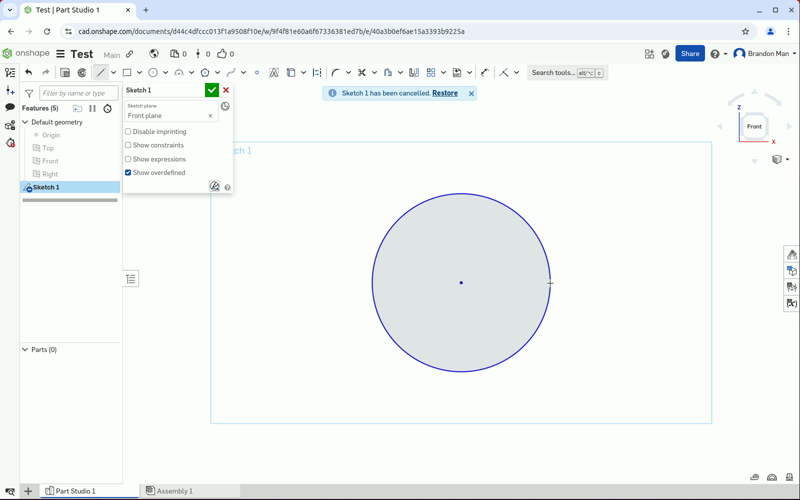
mouse_move(413, 336)
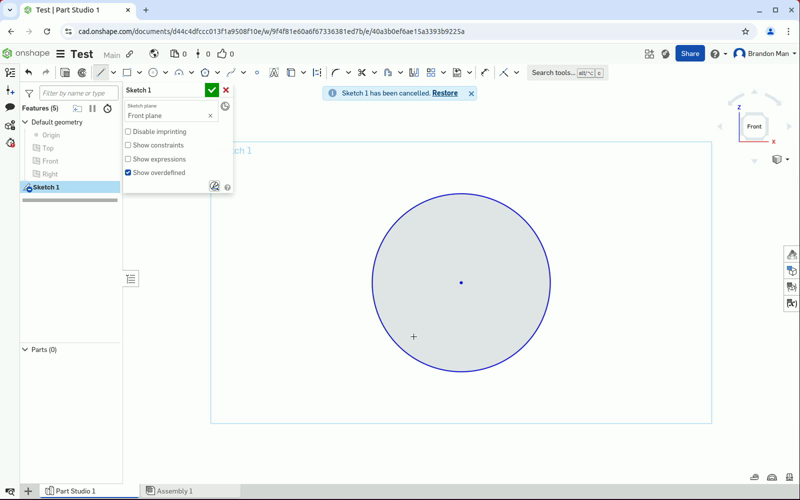
click(413, 336)
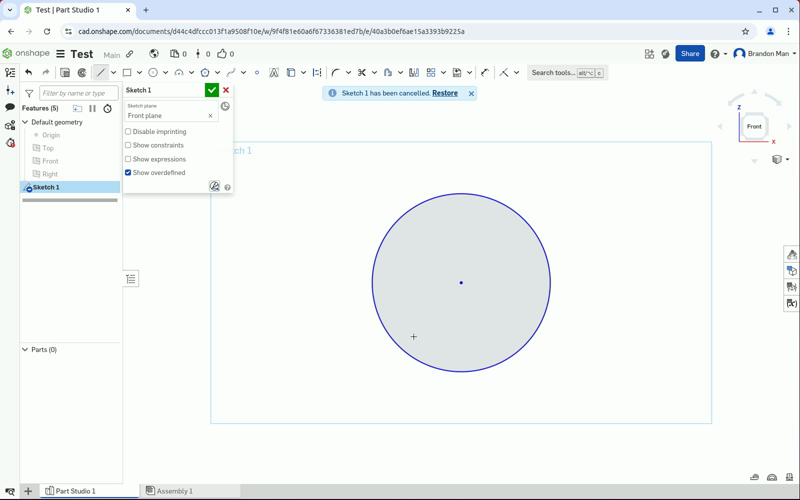
key_up(shift)
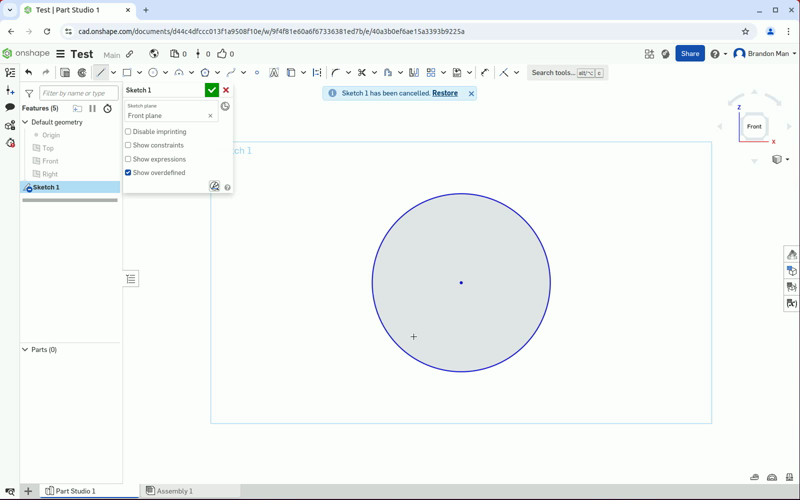
key_down(shift)
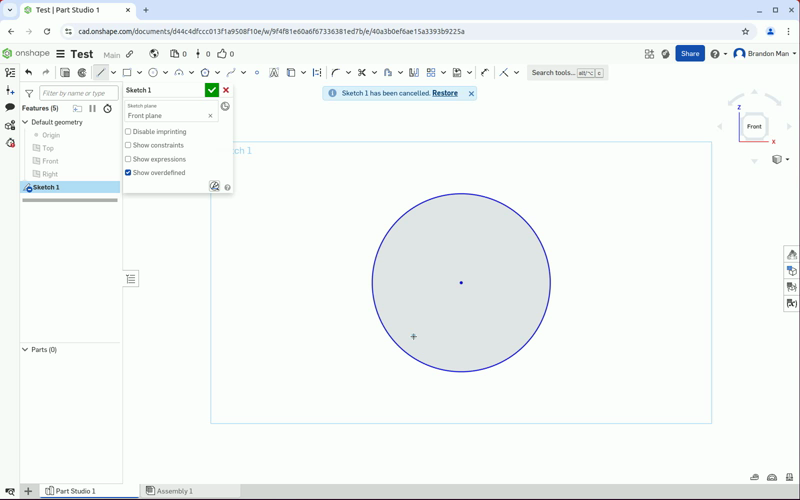
mouse_move(512, 336)
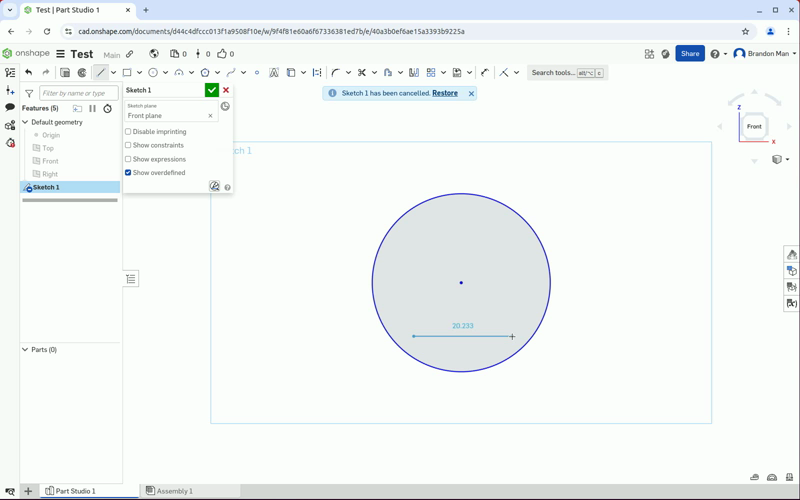
click(512, 336)
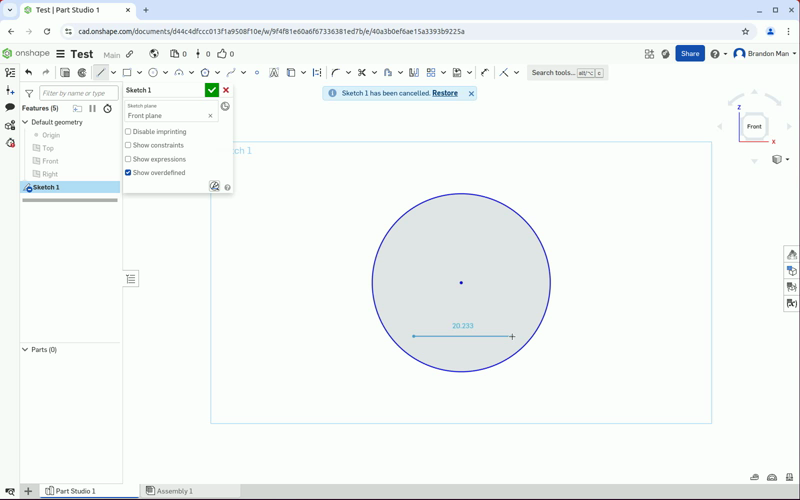
key_up(shift)
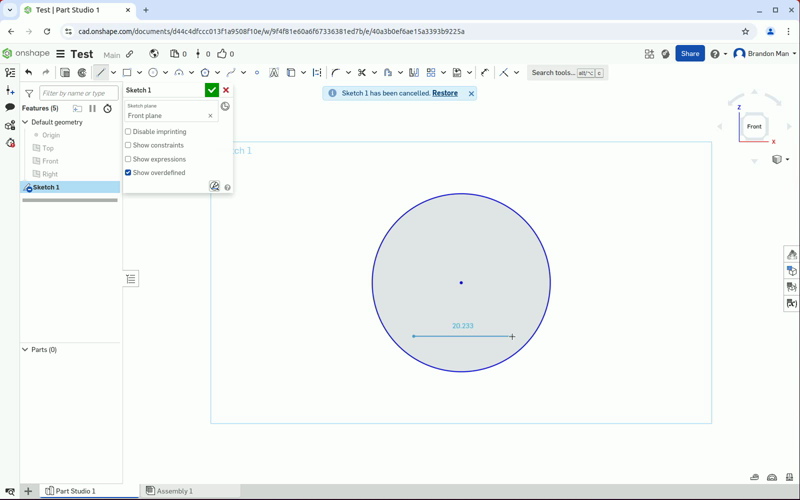
key_down(shift)
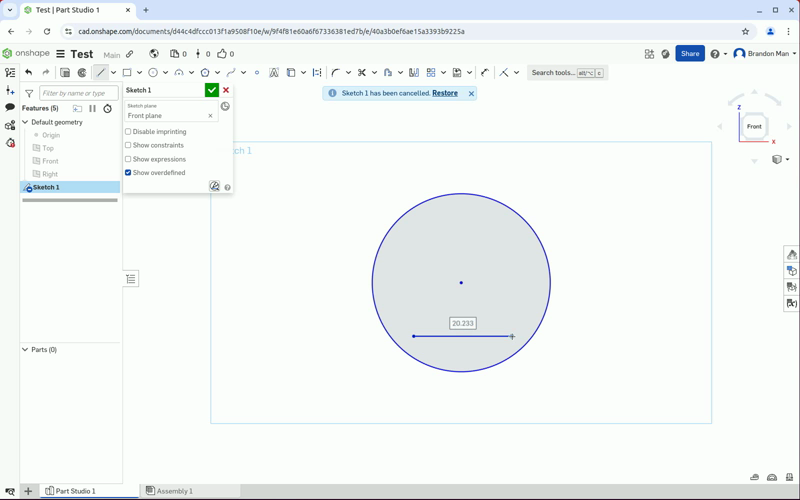
mouse_move(512, 235)
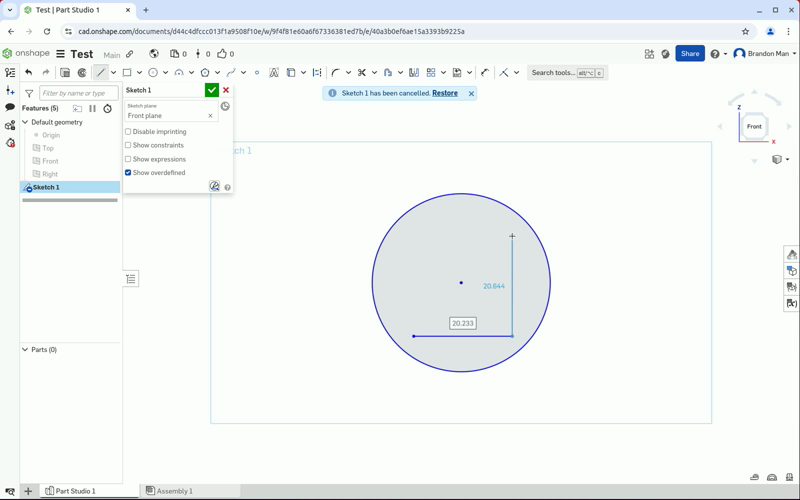
click(512, 235)
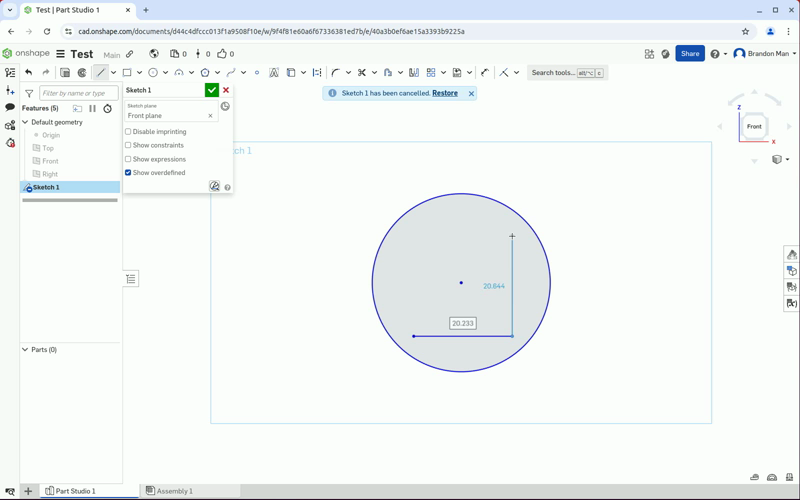
key_up(shift)
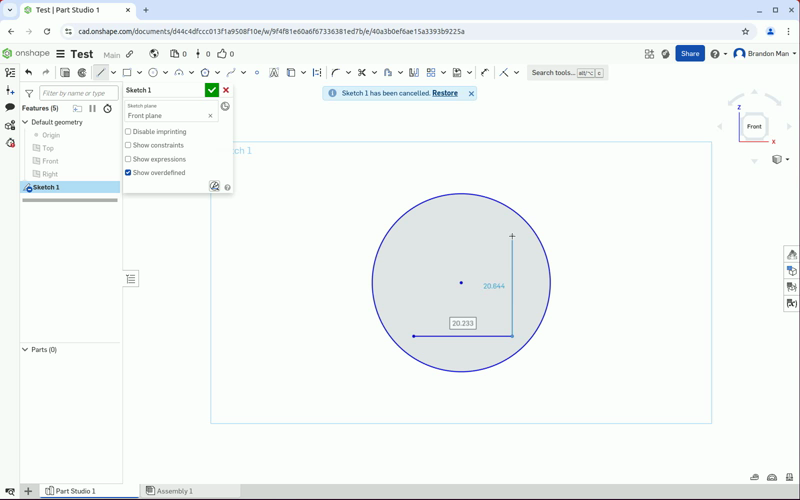
key_down(shift)
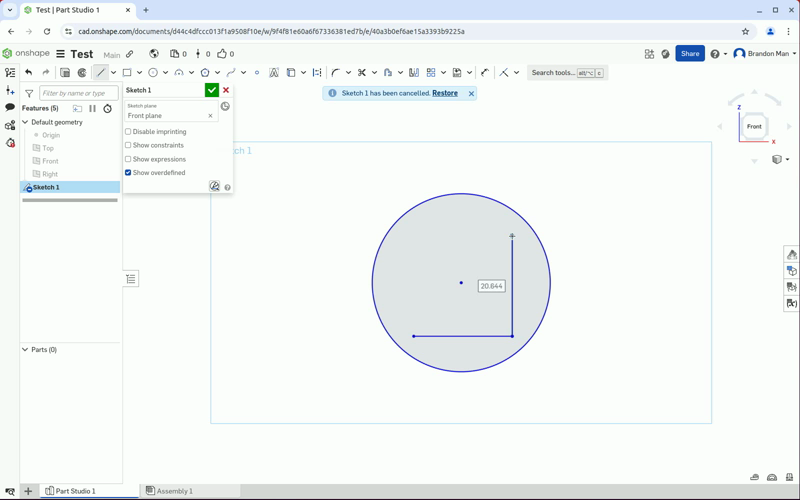
mouse_move(413, 235)
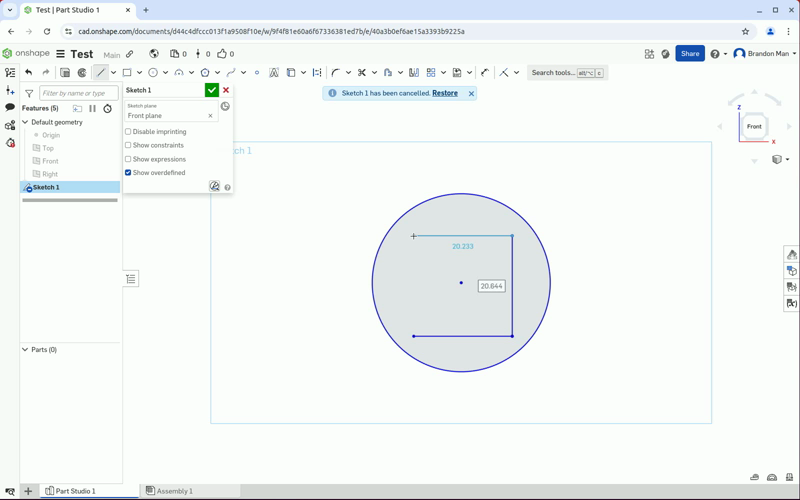
click(413, 235)
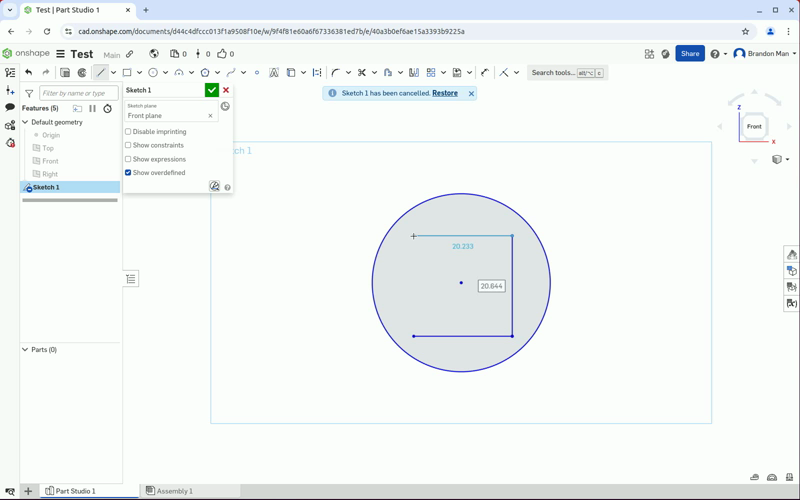
key_up(shift)
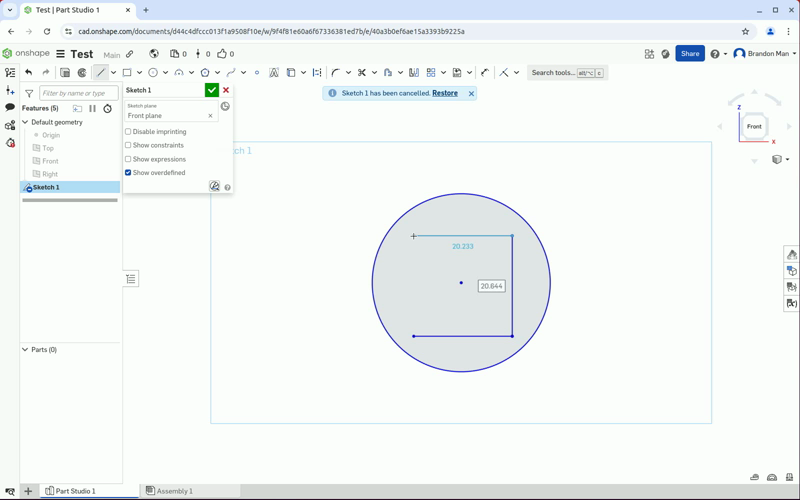
key_down(shift)
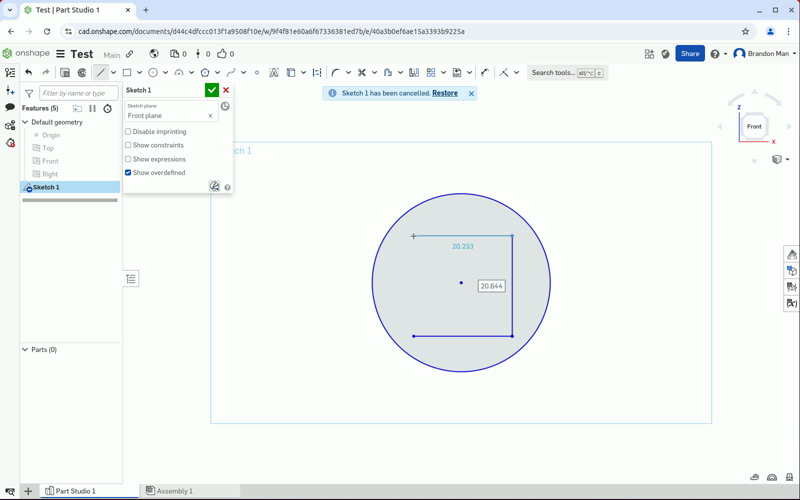
mouse_move(413, 336)
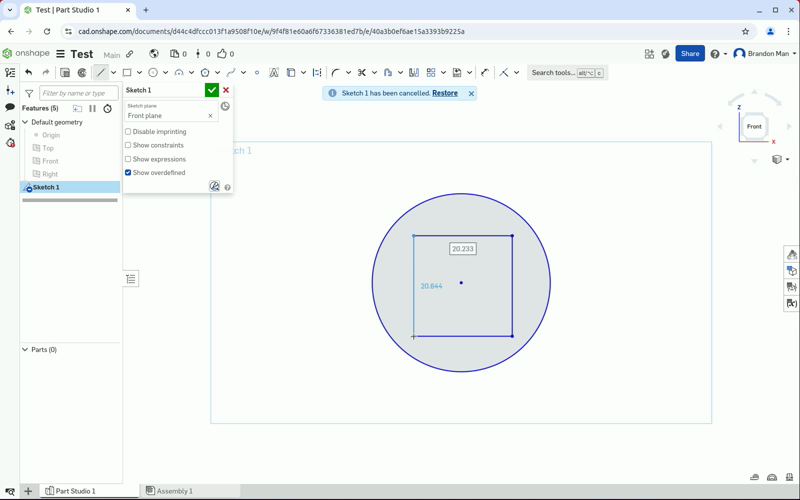
key_up(shift)
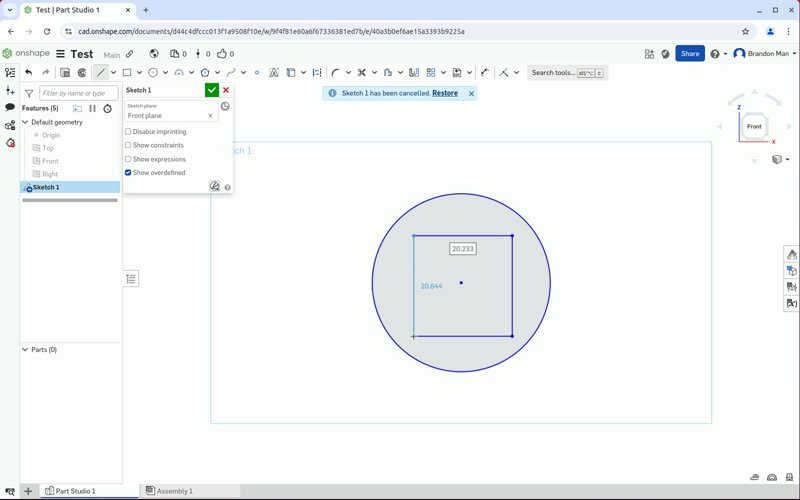
click(413, 336)
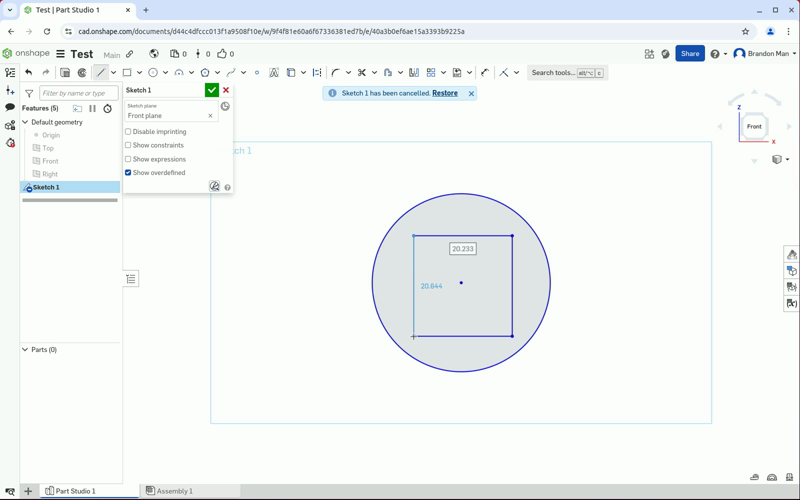
key(esc)
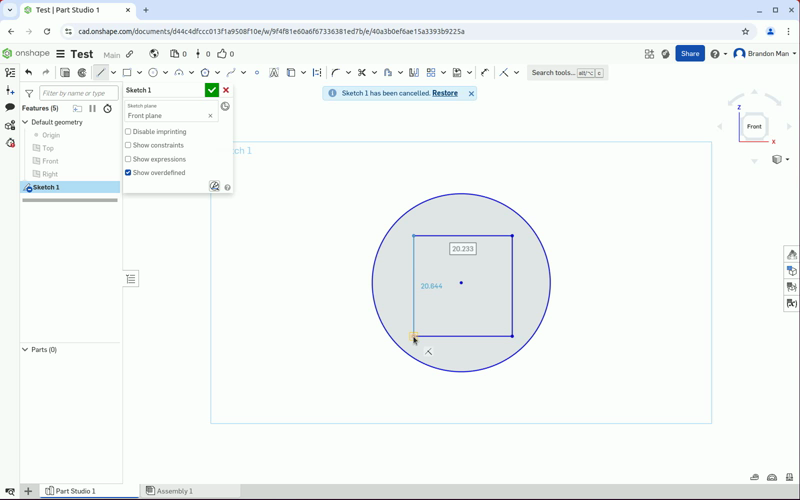
mouse_move(439, 354)
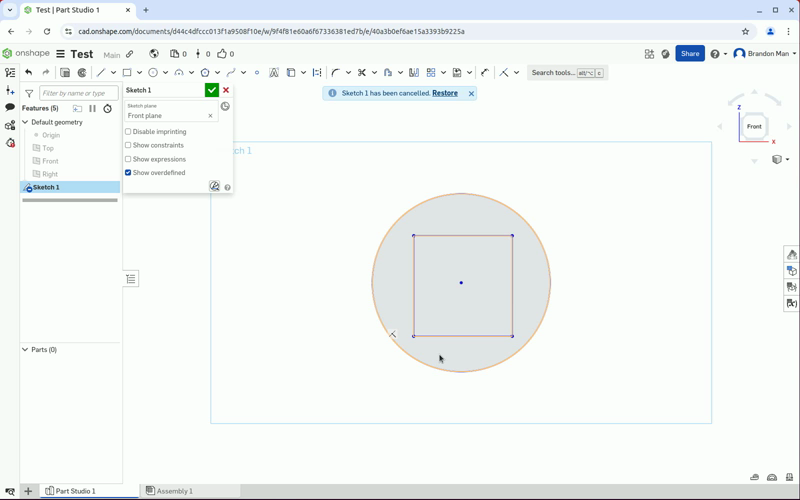
click(439, 354)
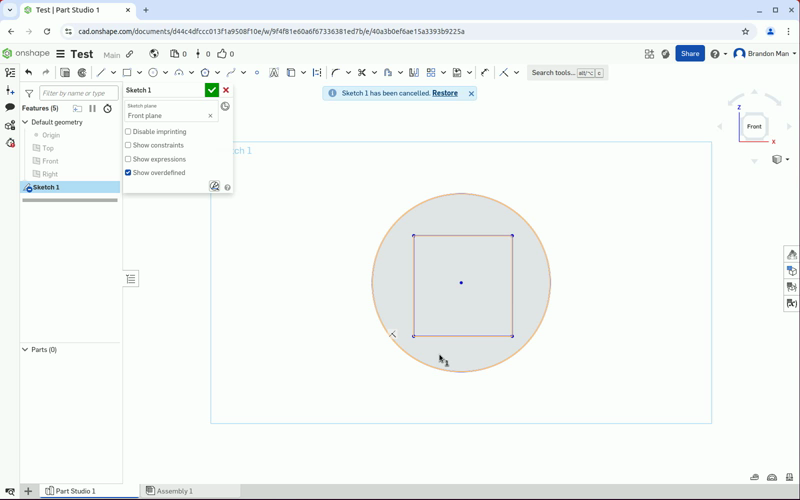
mouse_move(73, 352)
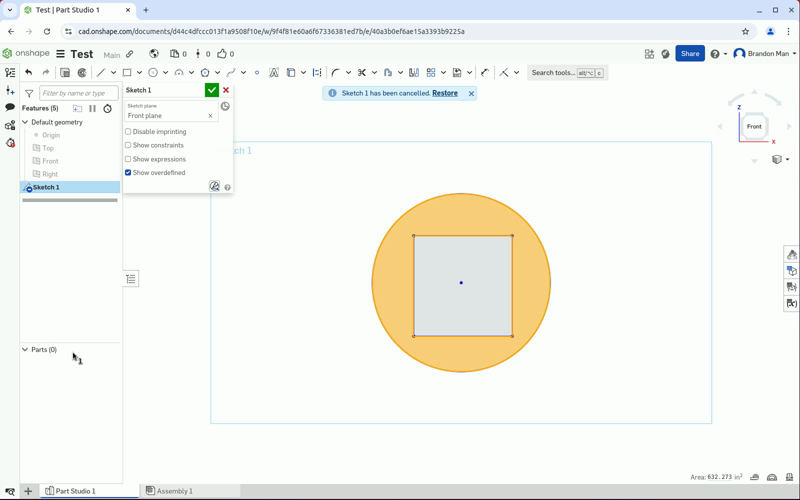
key(shift+y)
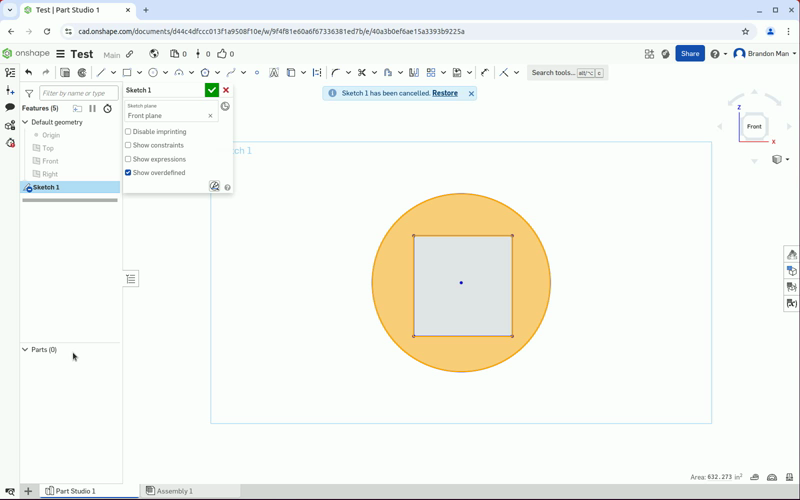
key(shift+e)
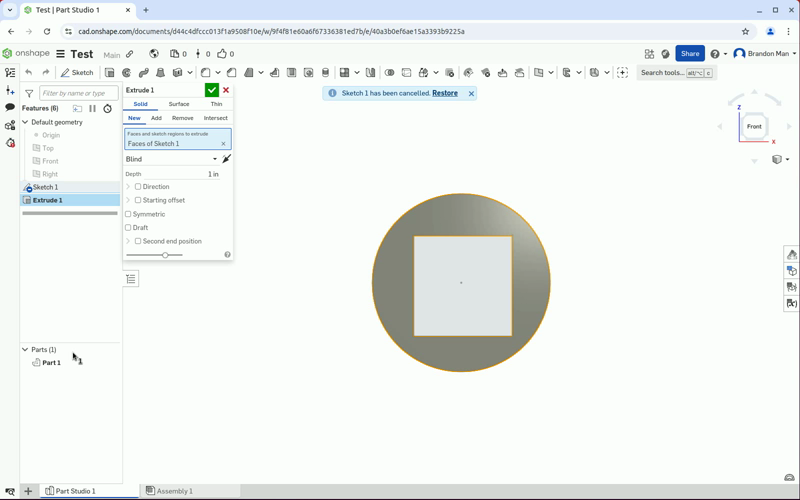
mouse_move(143, 106)
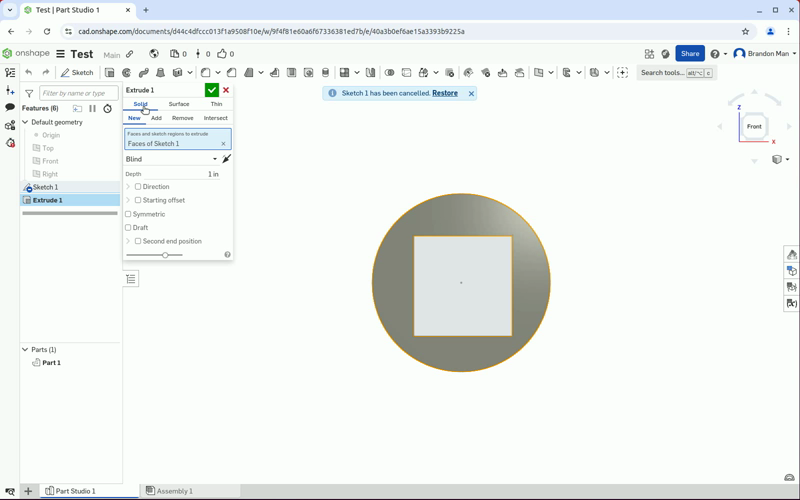
click(143, 106)
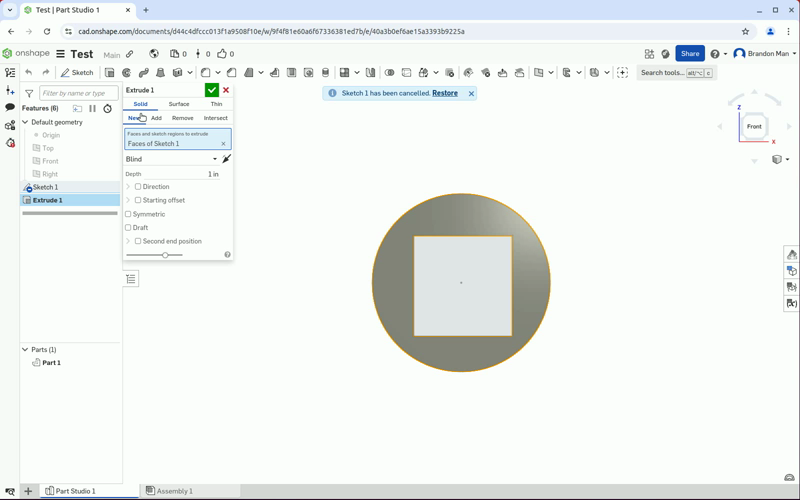
mouse_move(137, 120)
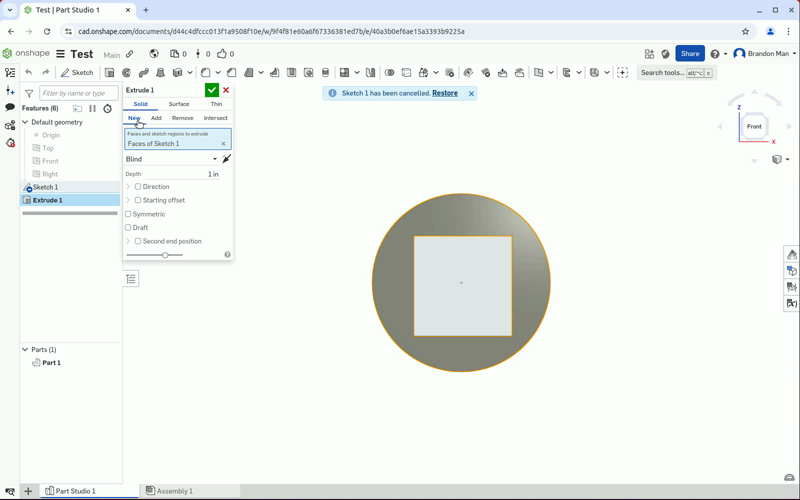
click(137, 120)
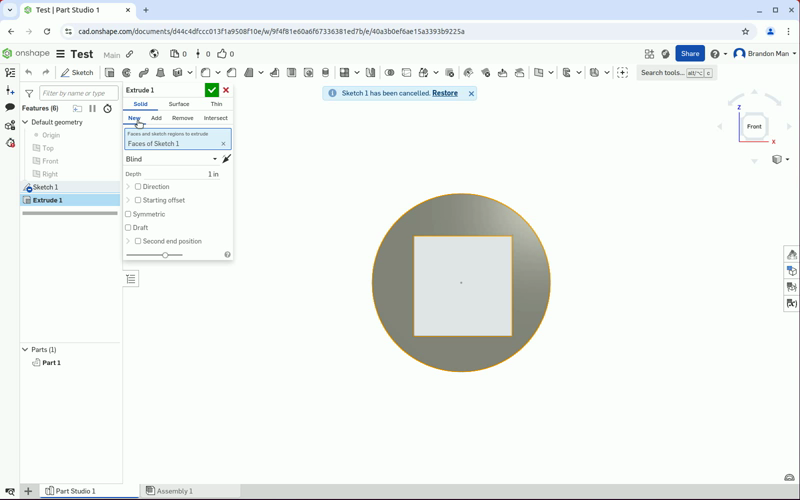
key(tab, 4)
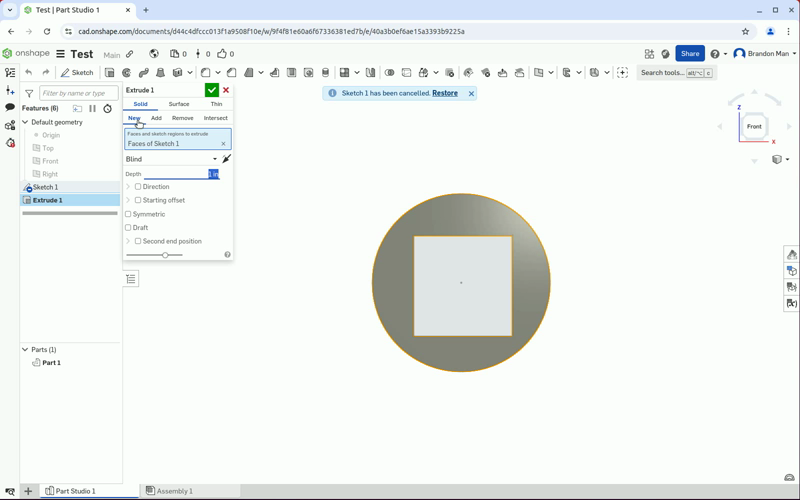
text(23.108)
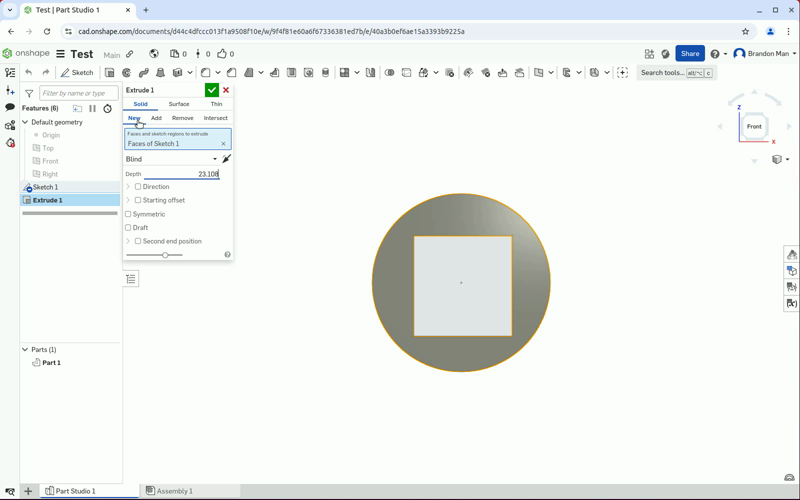
key(enter)
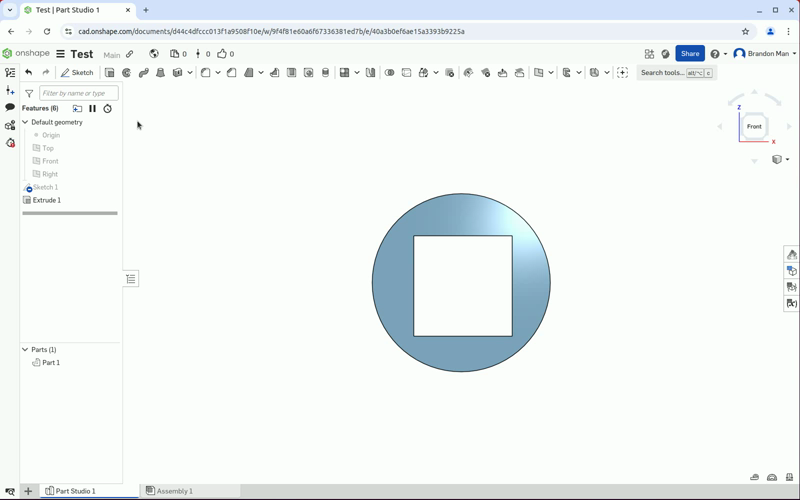
key(shift+h)
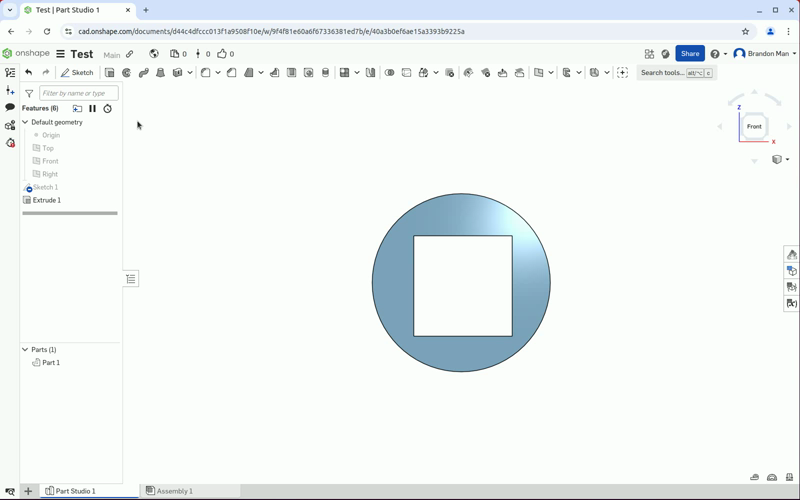
key(shift+h)
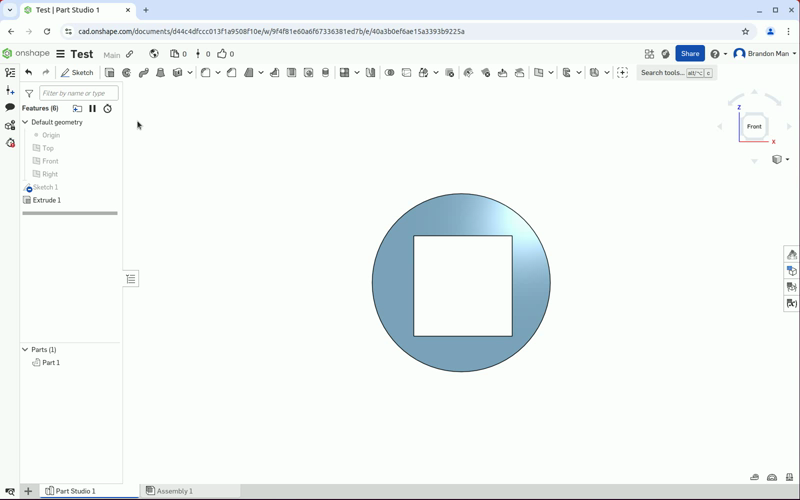
mouse_move(73, 189)
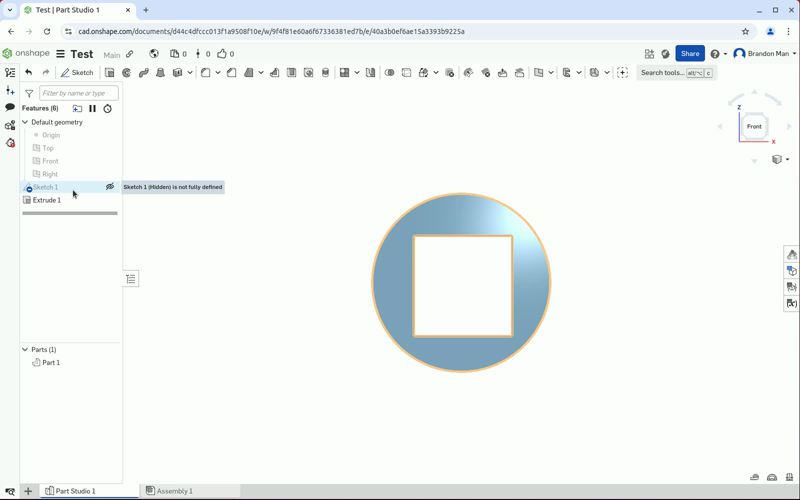
click(73, 189)
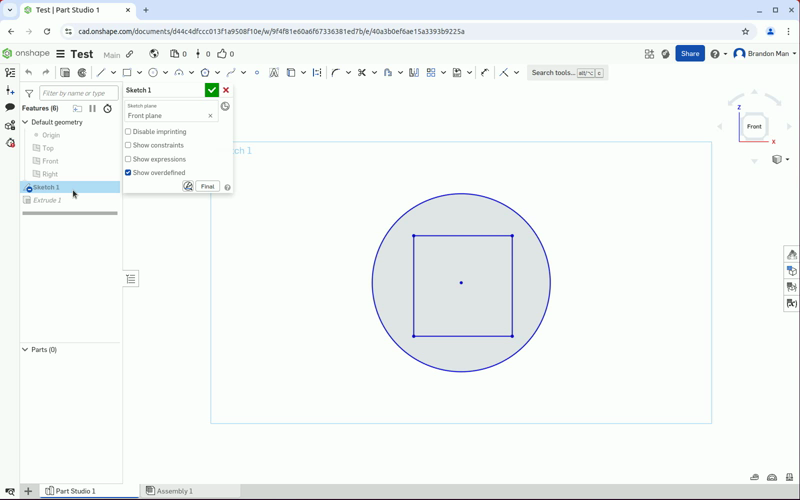
mouse_move(229, 92)
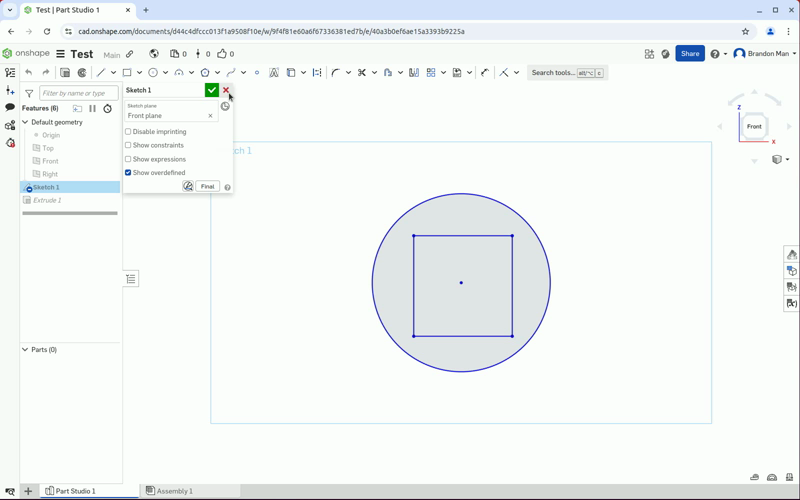
click(229, 92)
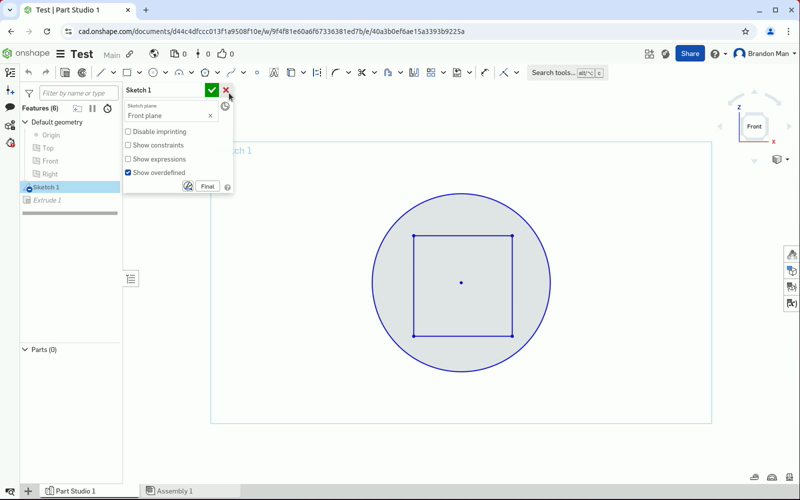
key(shift+s)
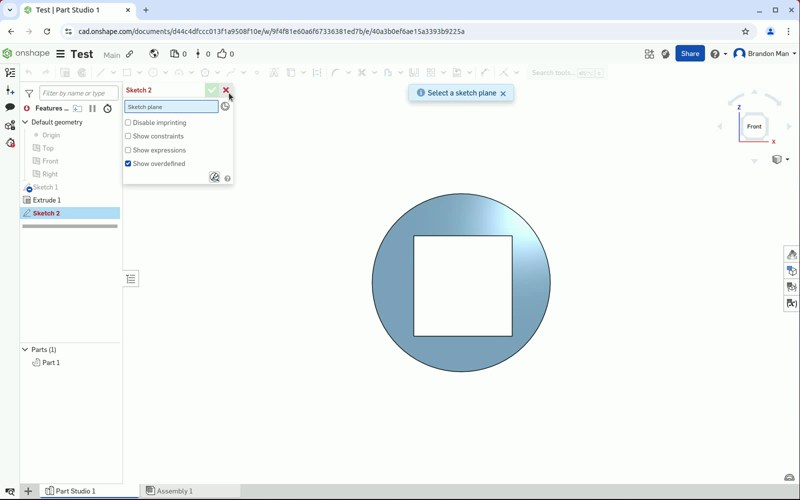
mouse_move(73, 163)
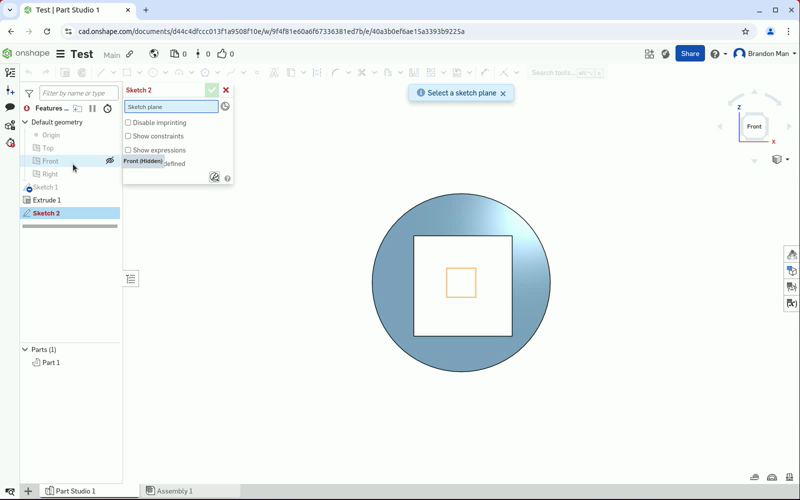
click(73, 163)
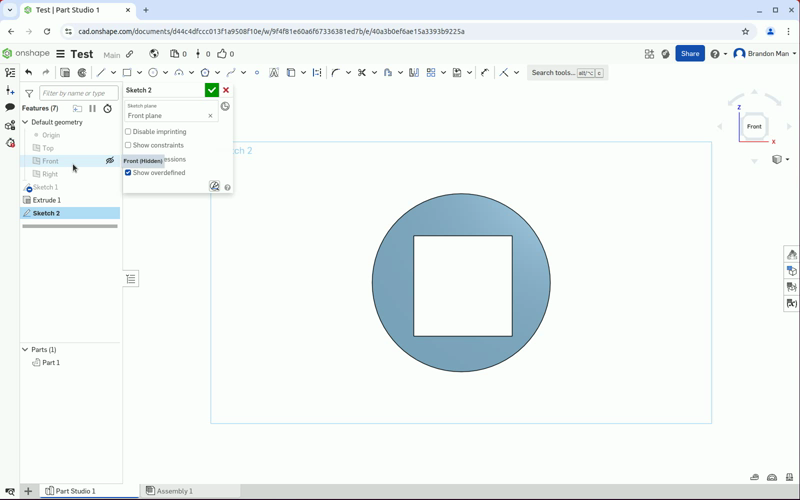
mouse_move(73, 352)
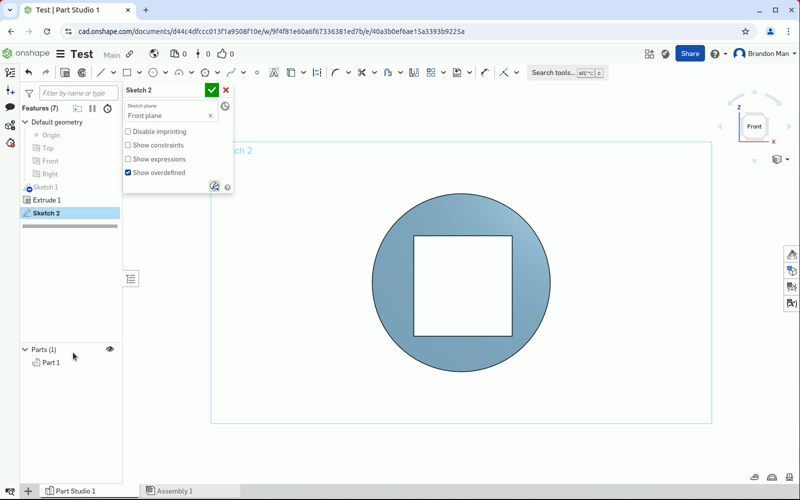
key(y)
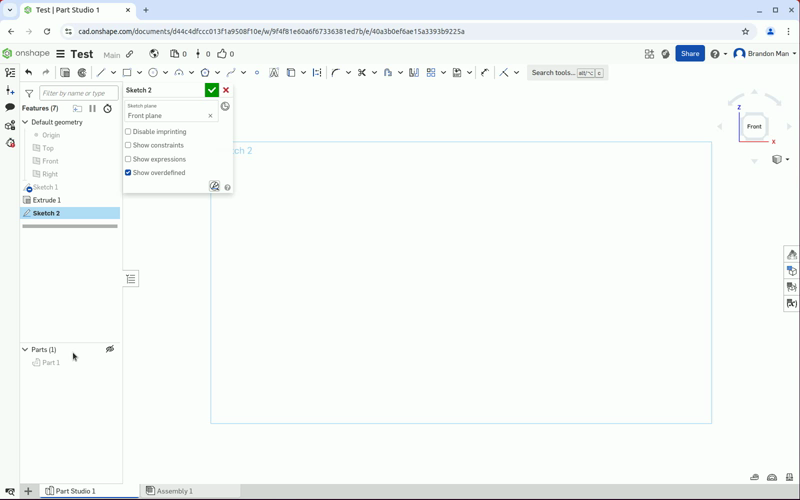
key(c)
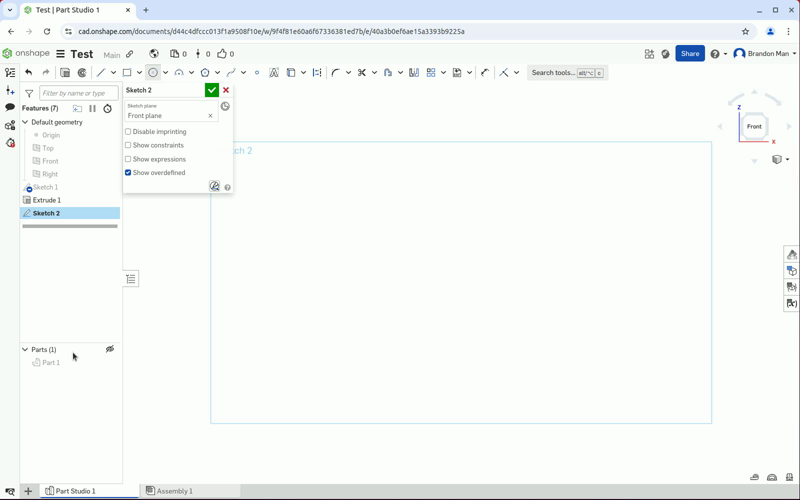
key_down(shift)
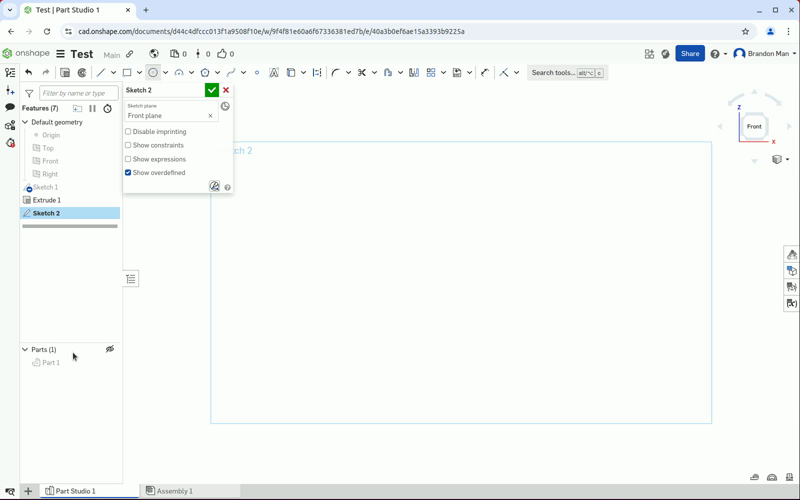
mouse_move(461, 282)
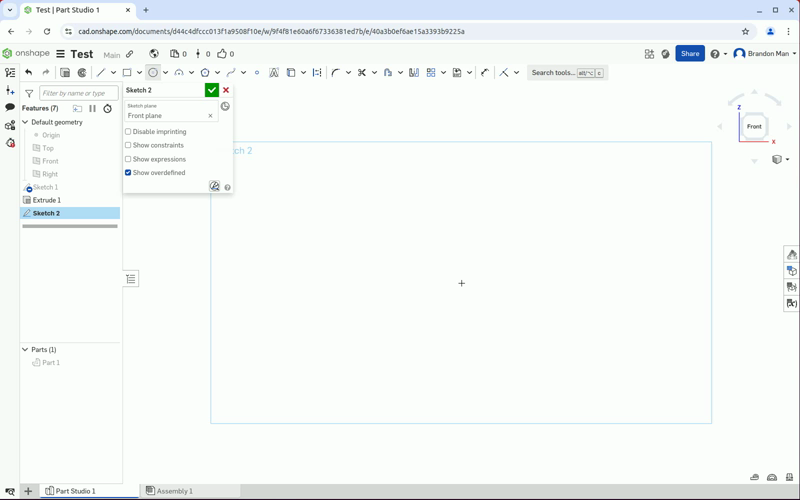
click(461, 282)
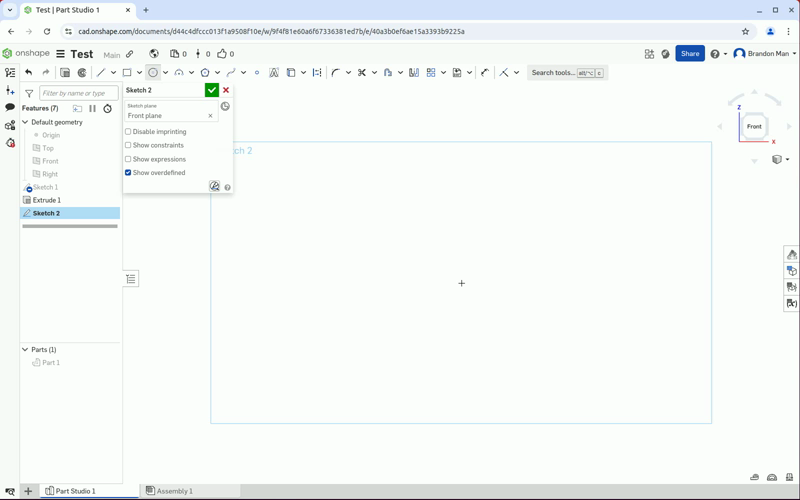
key_up(shift)
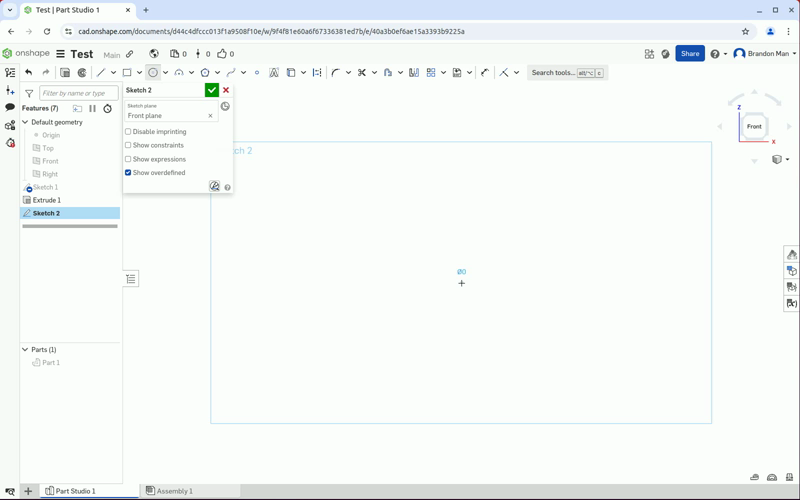
mouse_move(562, 282)
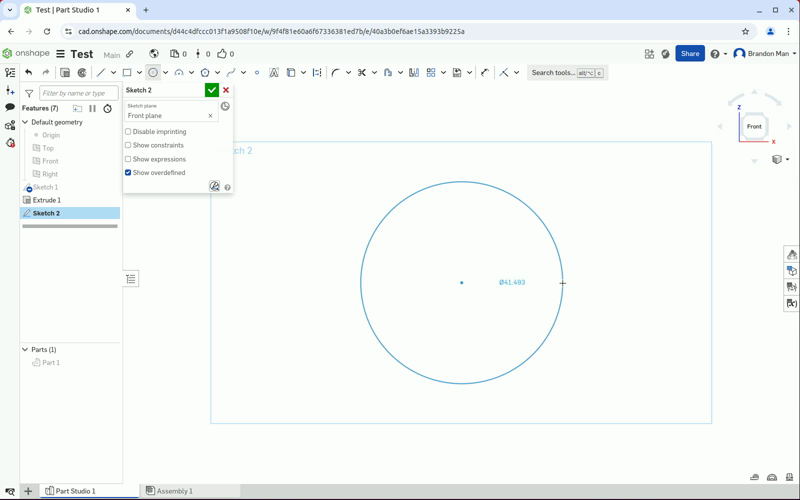
click(562, 282)
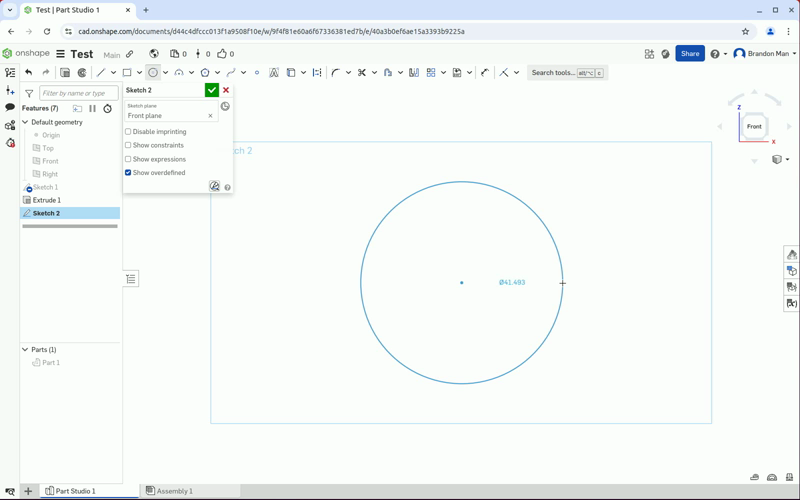
key(esc)
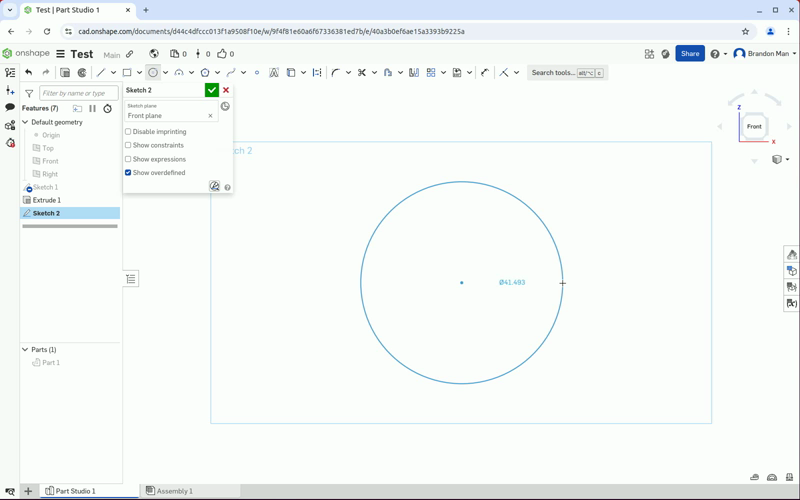
key(c)
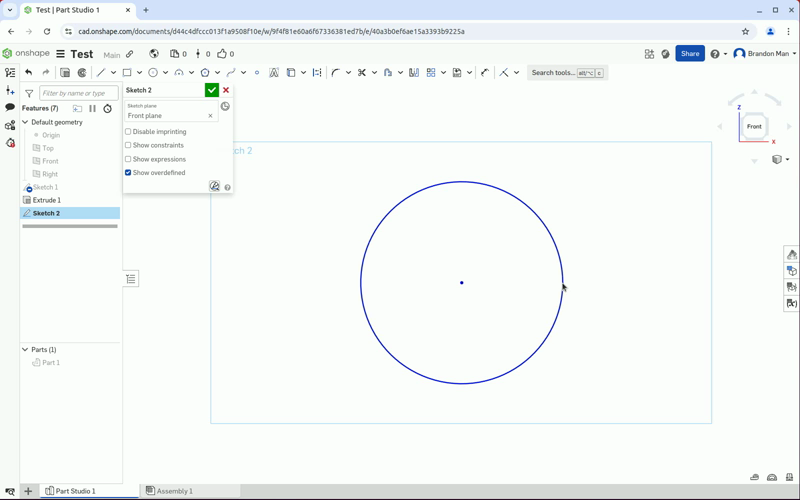
key_down(shift)
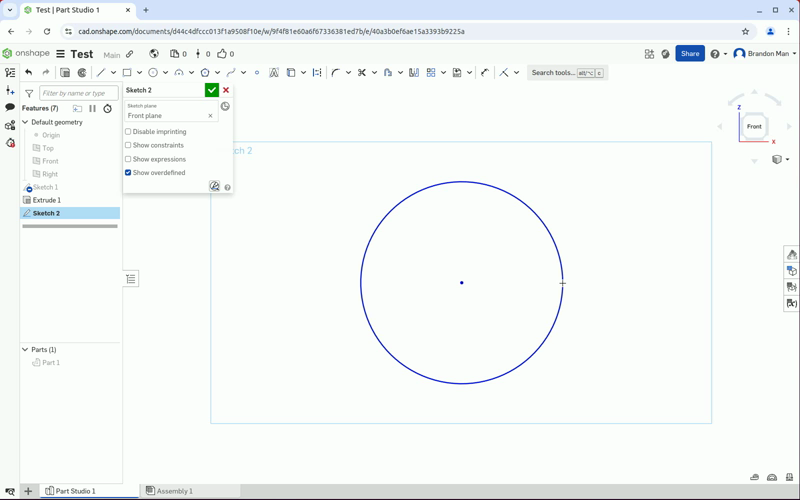
mouse_move(461, 282)
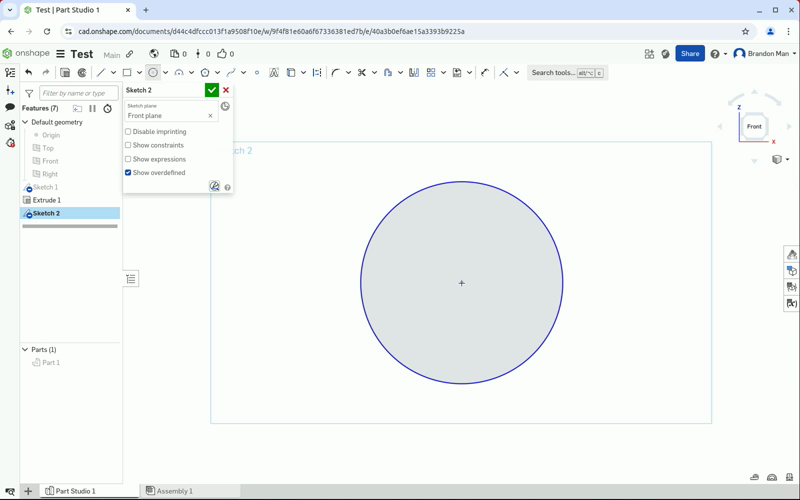
click(461, 282)
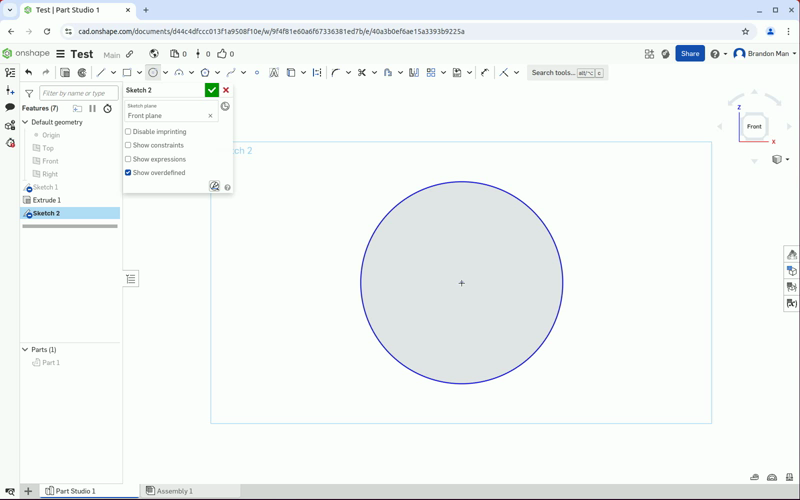
key_up(shift)
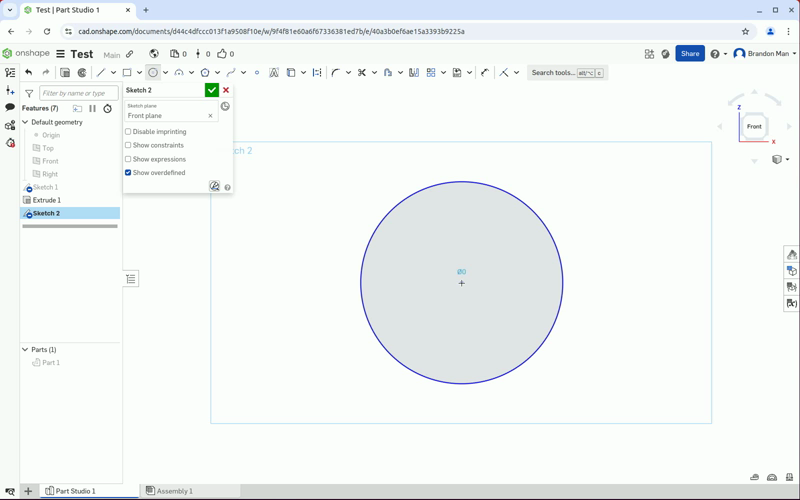
mouse_move(552, 282)
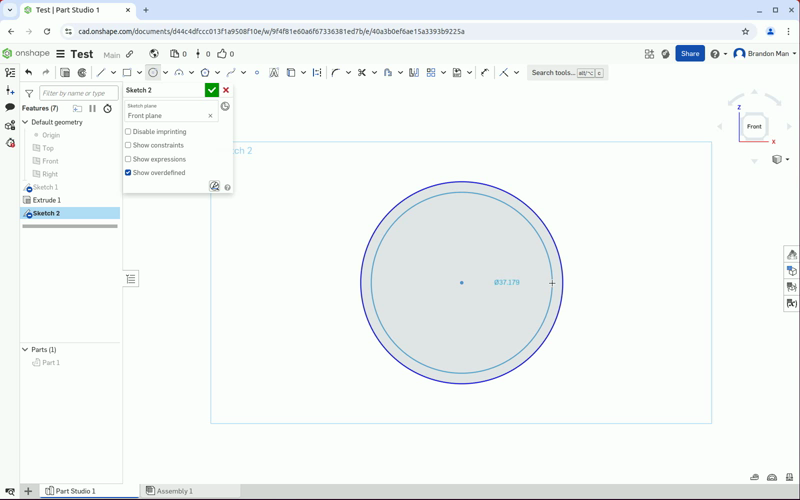
click(552, 282)
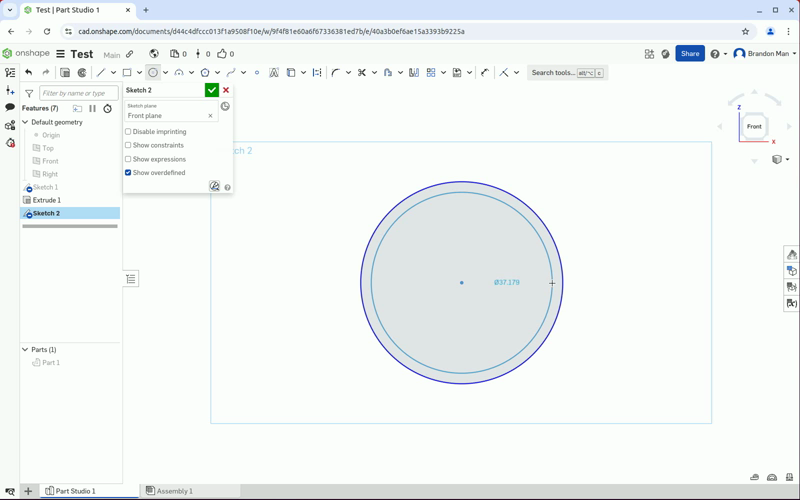
key(esc)
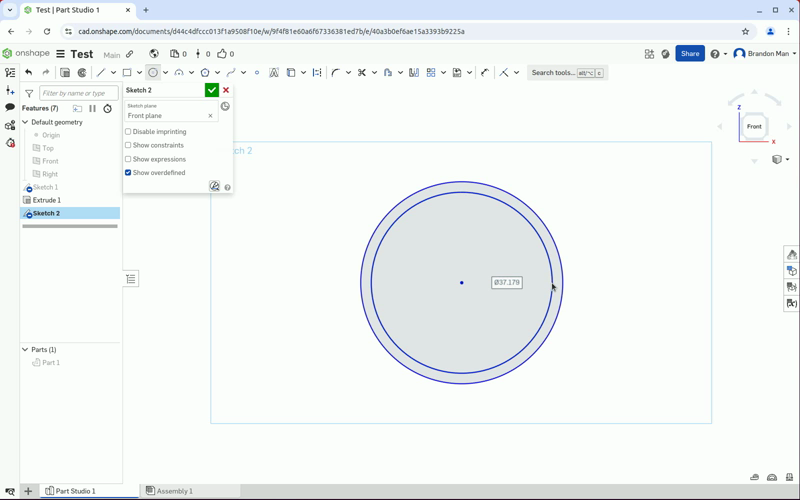
mouse_move(470, 188)
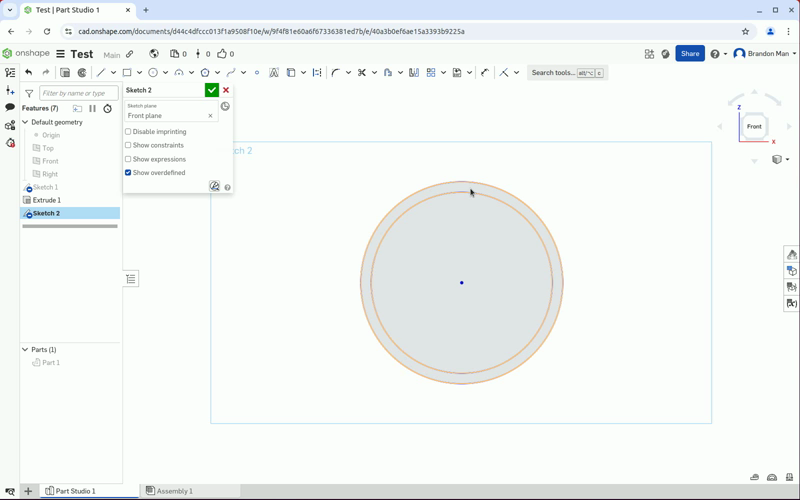
click(470, 188)
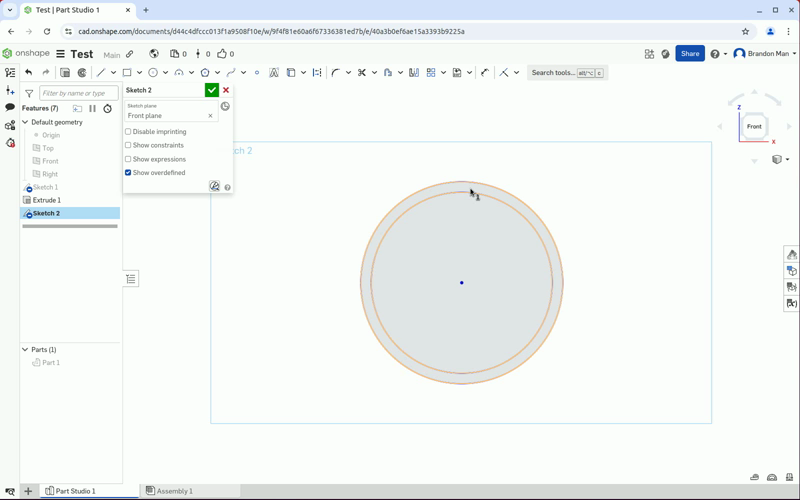
mouse_move(73, 352)
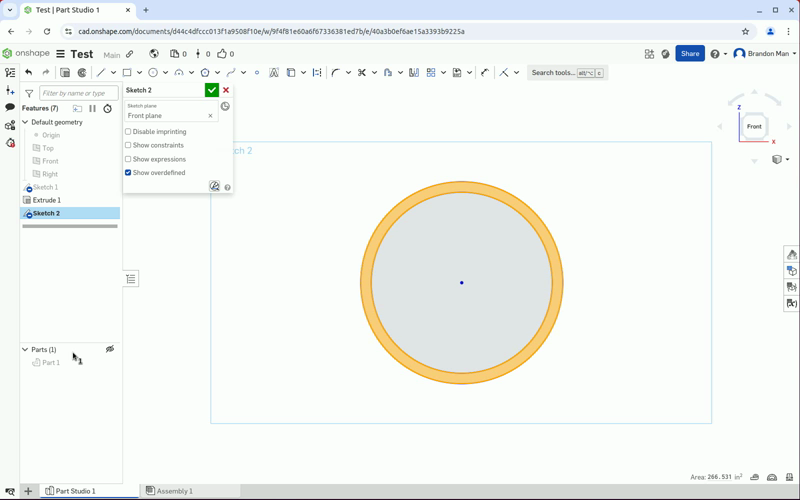
key(shift+y)
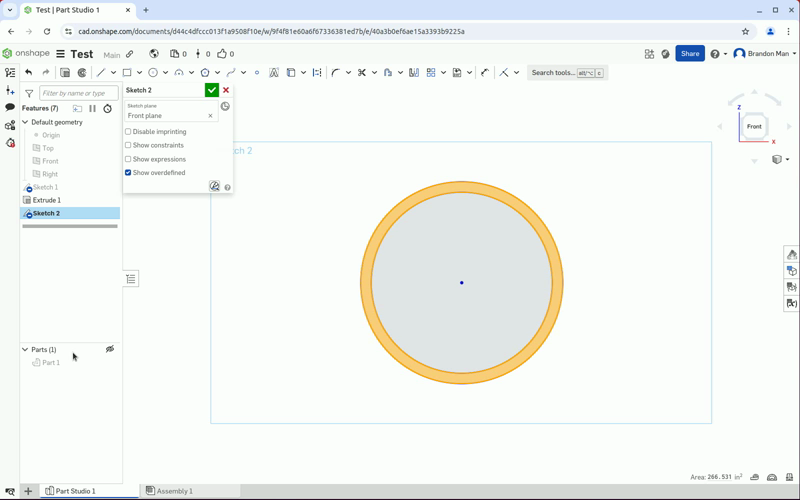
key(shift+e)
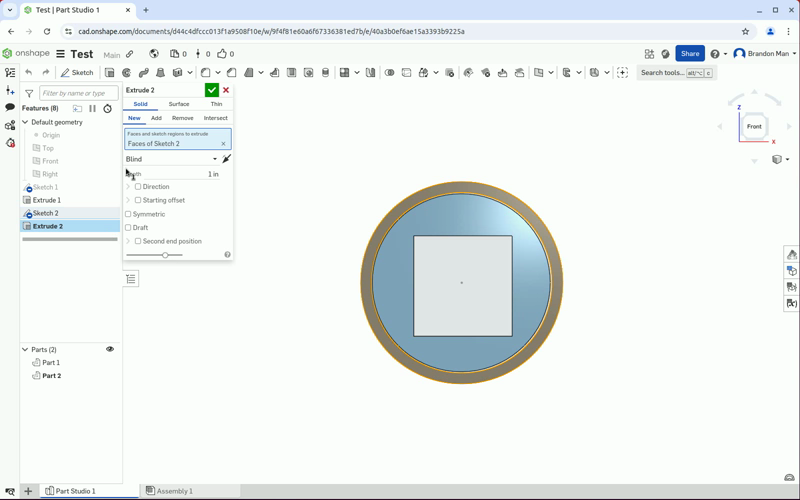
mouse_move(143, 106)
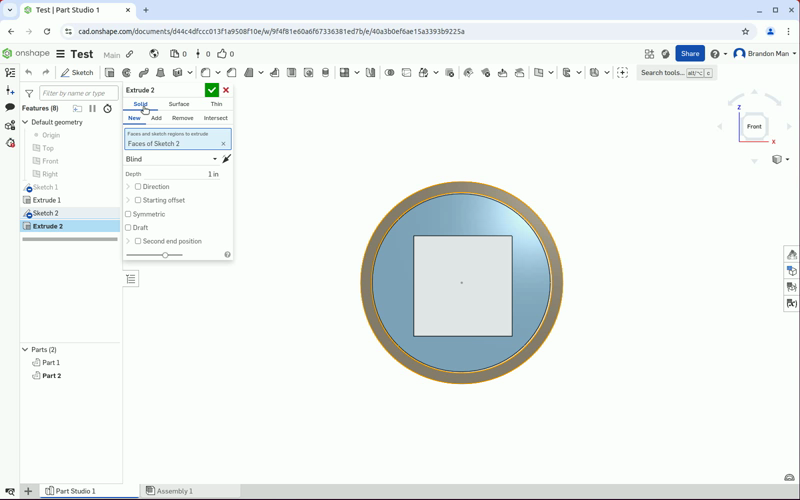
click(143, 106)
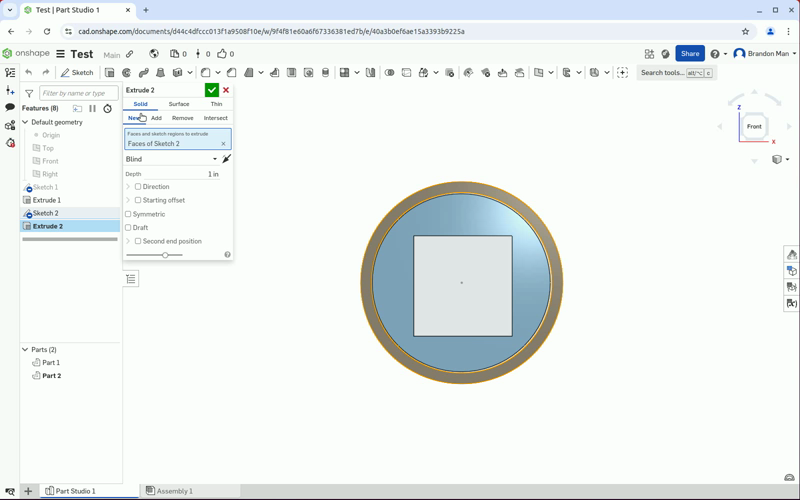
mouse_move(137, 120)
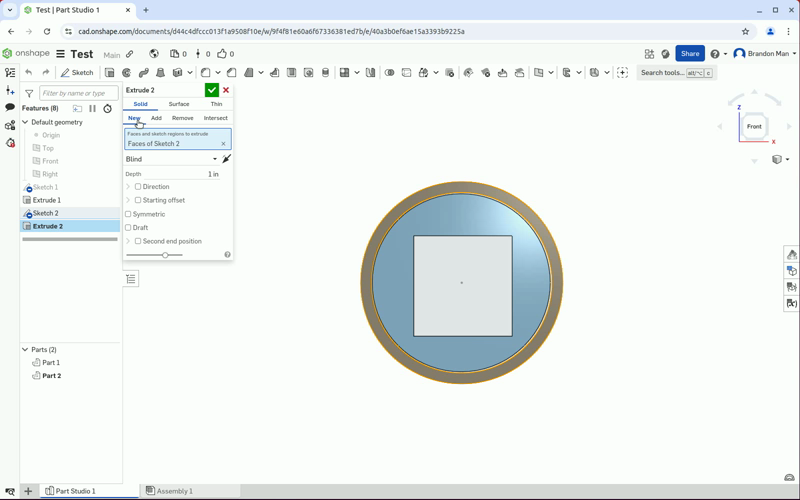
click(137, 120)
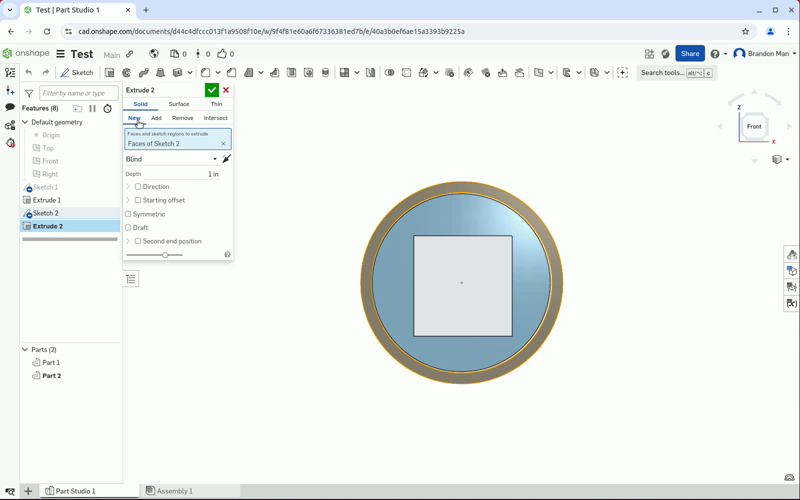
key(tab, 4)
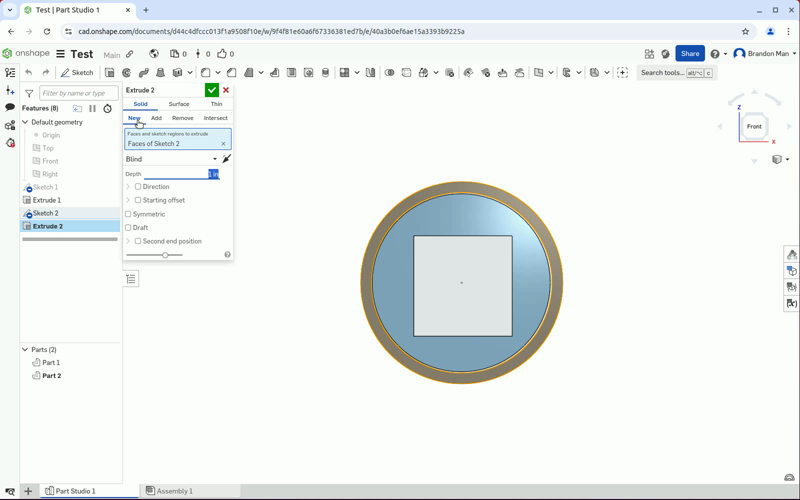
text(23.108)
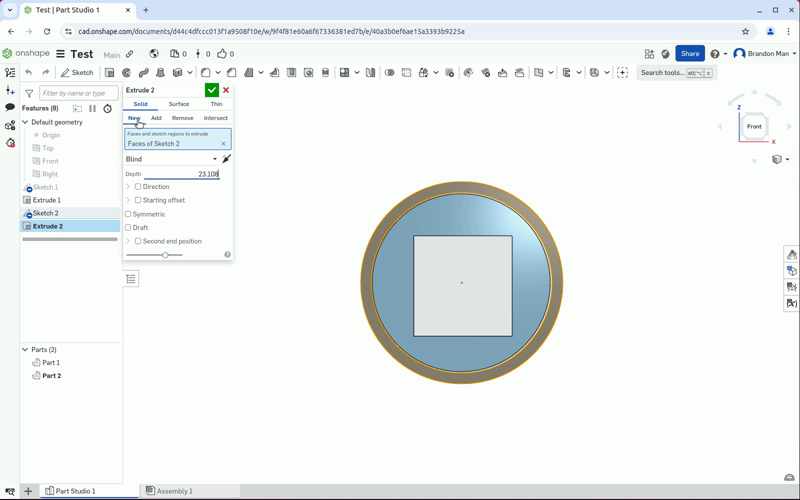
key(enter)
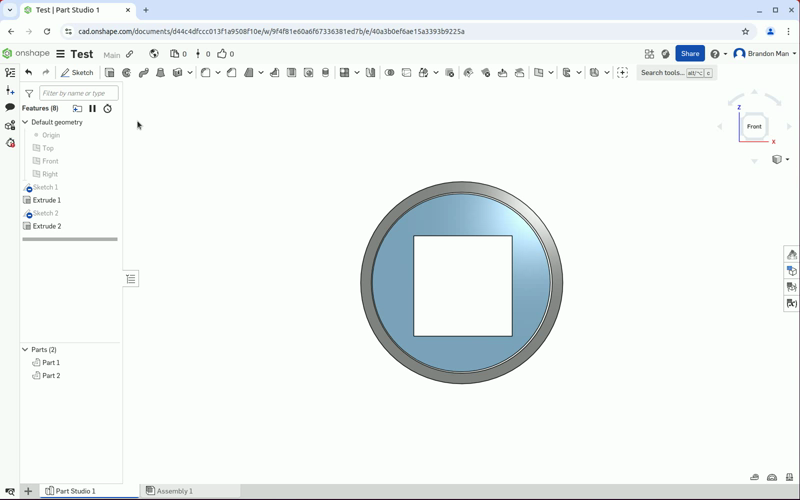
key(shift+h)
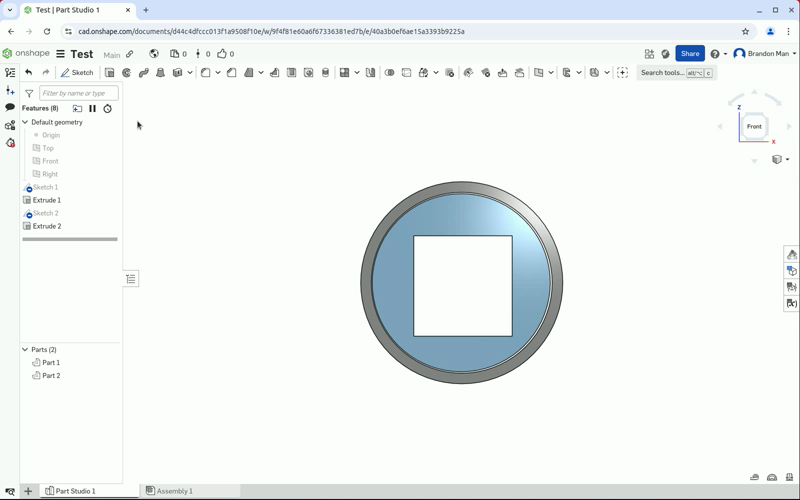
key(shift+h)
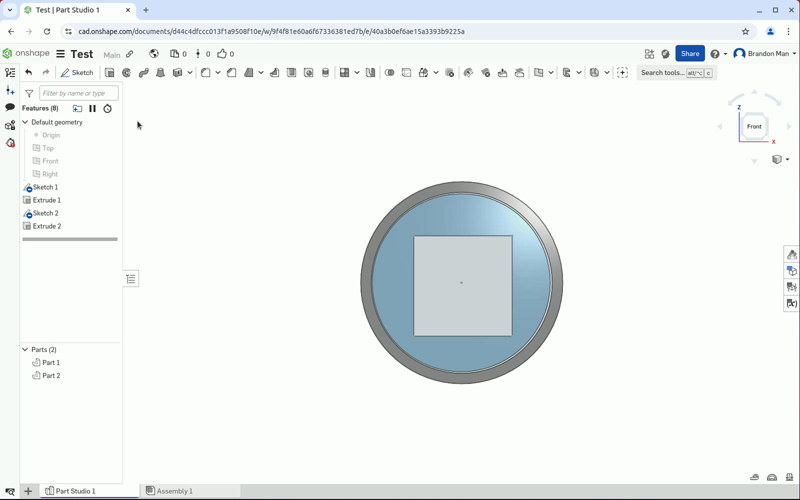
key(shift+7)
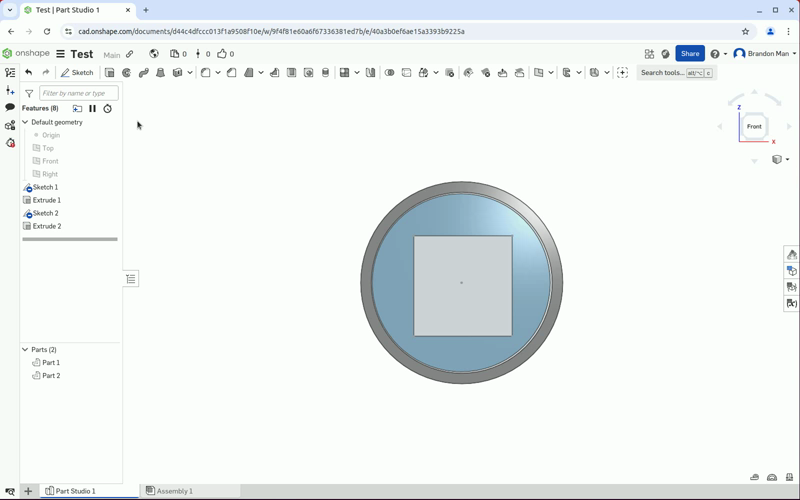
key(left, 2)
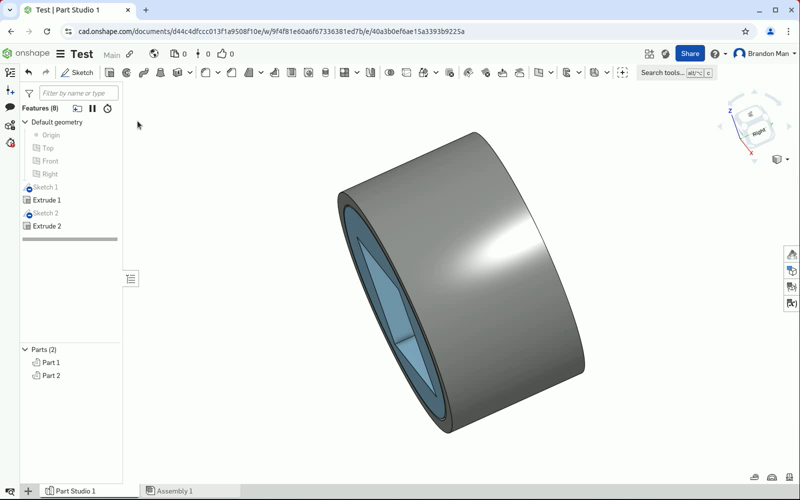
key(down, 2)
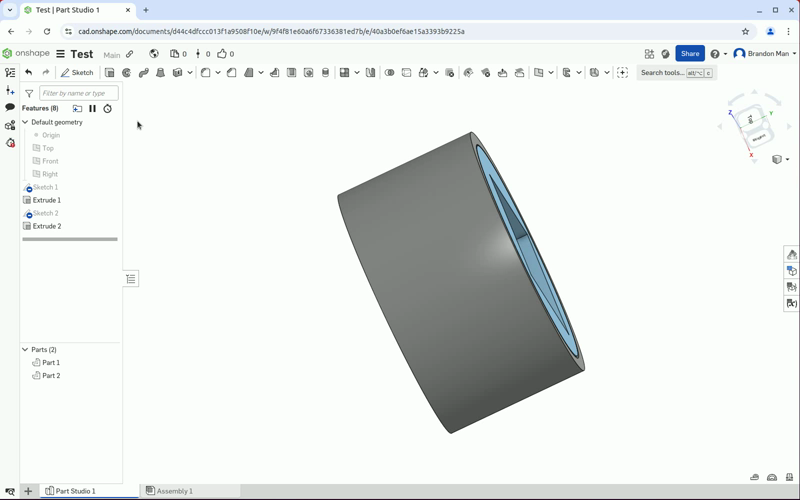
key(up, 2)
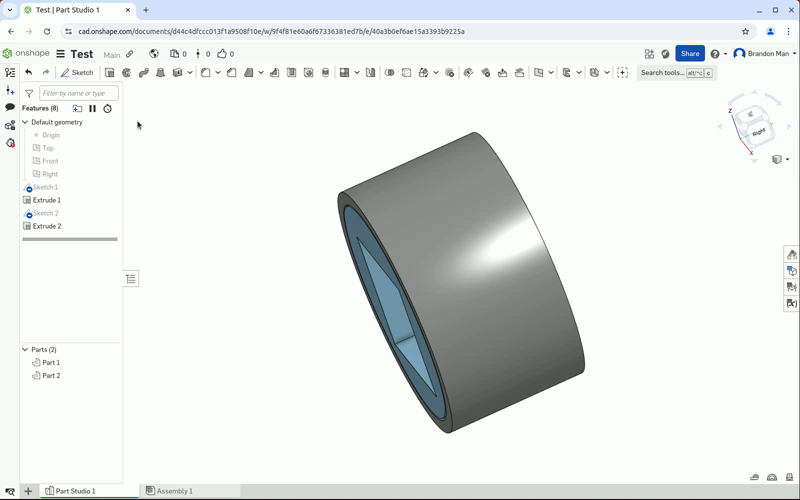
key(right, 2)
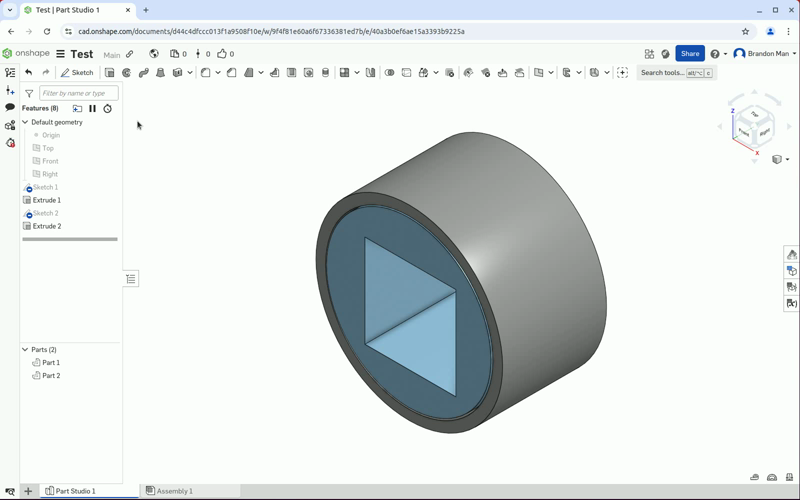
mouse_move(73, 189)
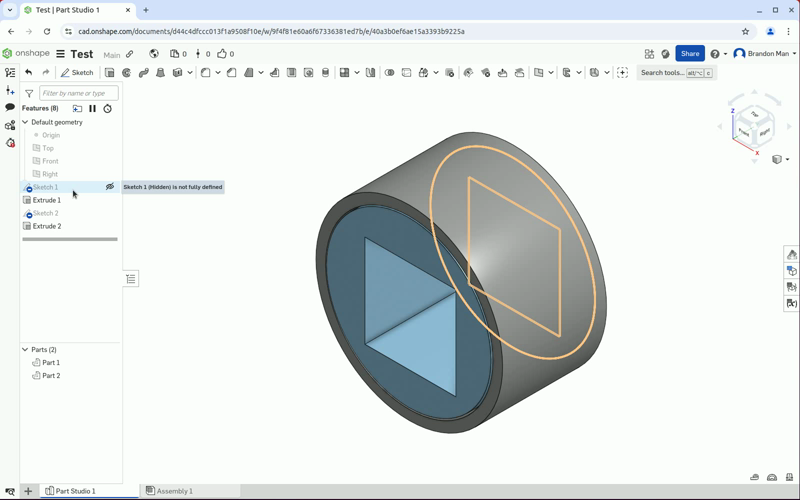
click(73, 189)